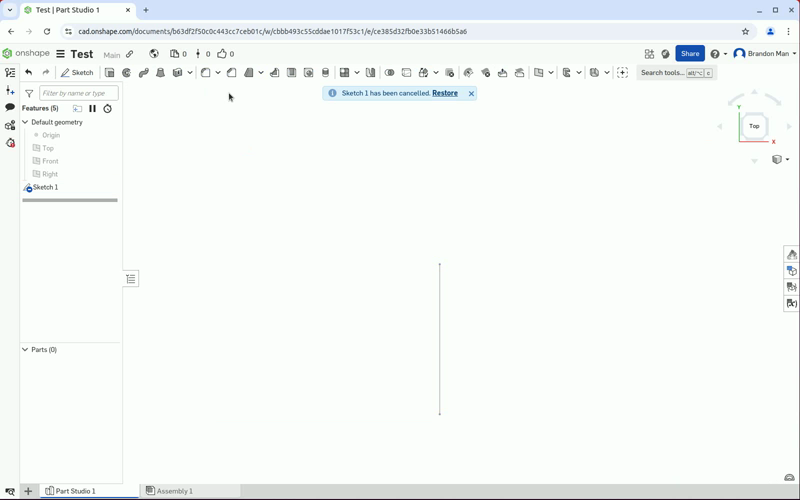
key(shift+h)
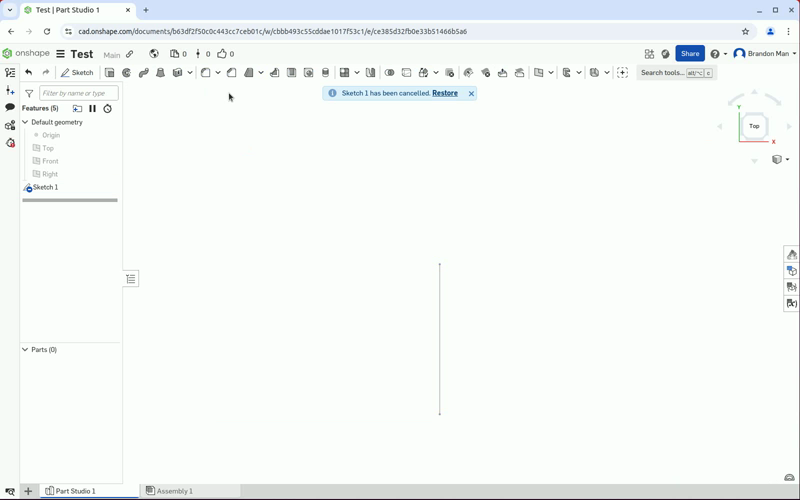
key(shift+s)
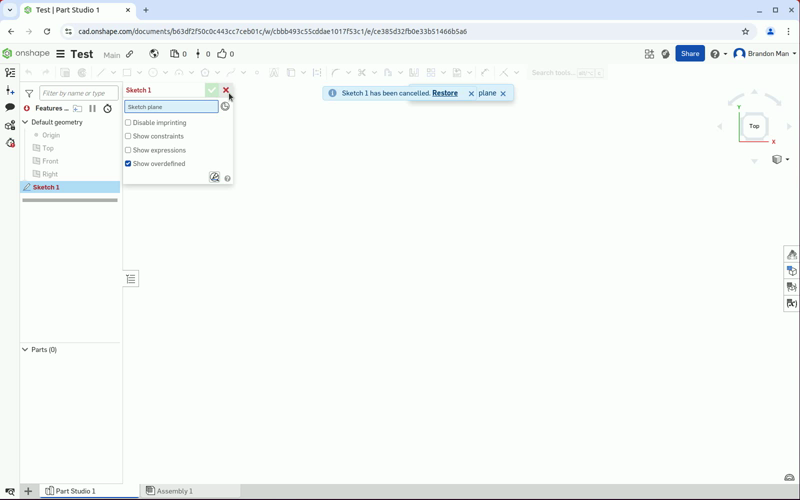
mouse_move(73, 150)
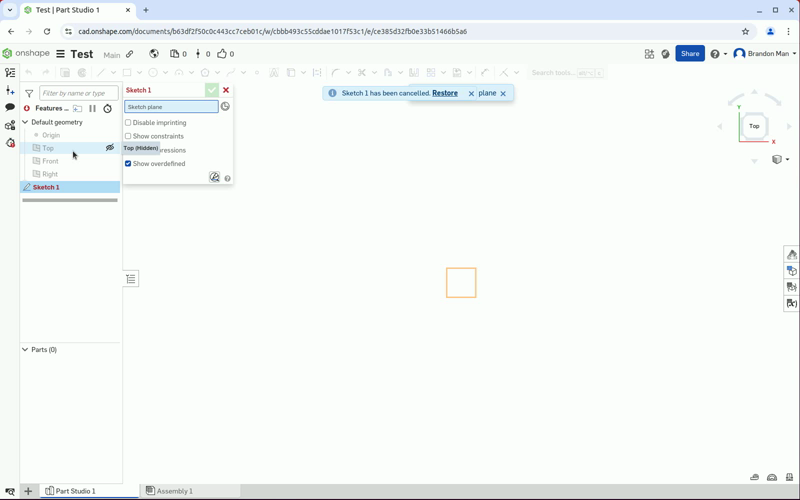
click(73, 150)
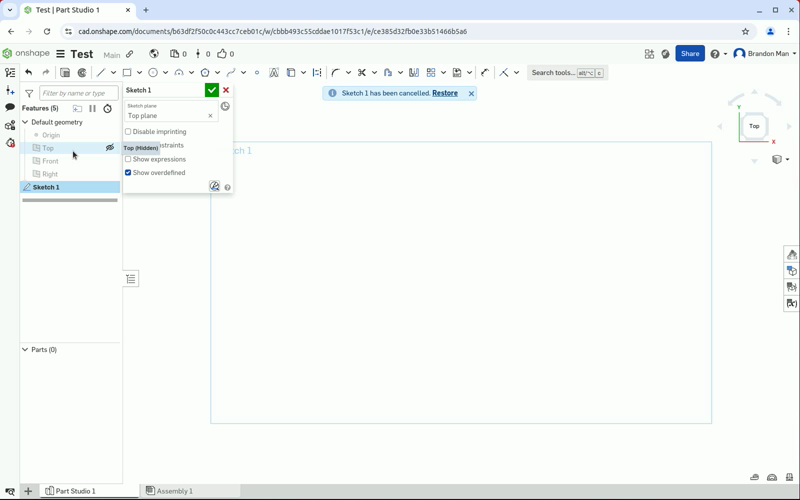
mouse_move(73, 352)
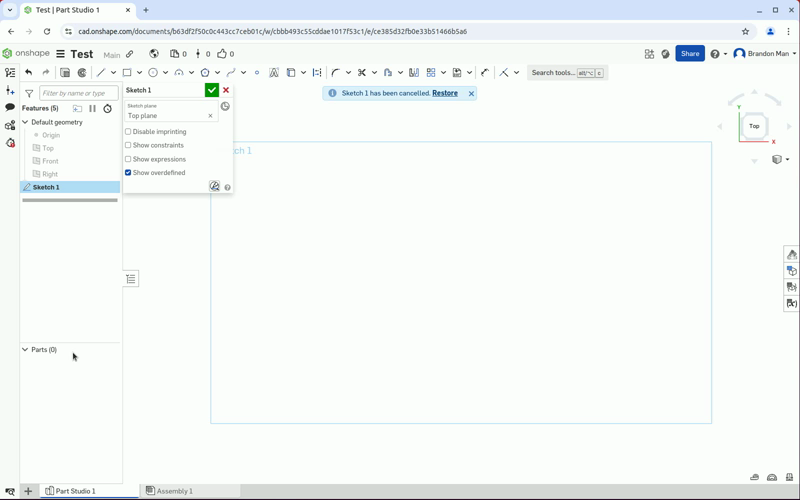
key(y)
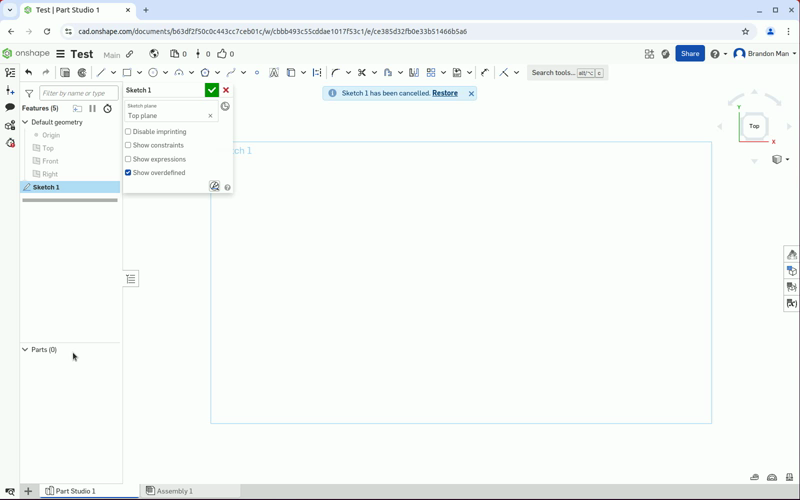
key(c)
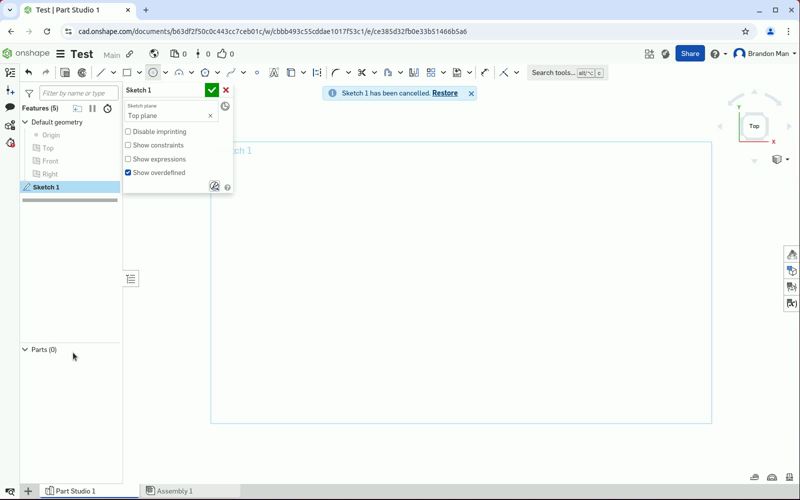
key_down(shift)
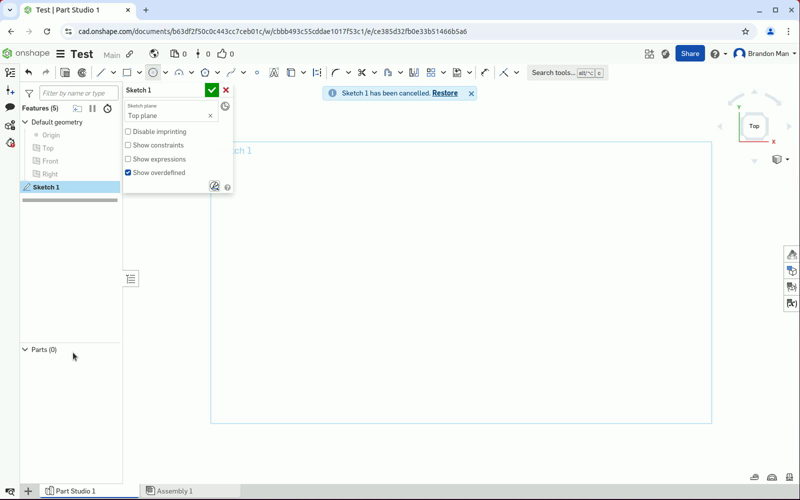
mouse_move(460, 282)
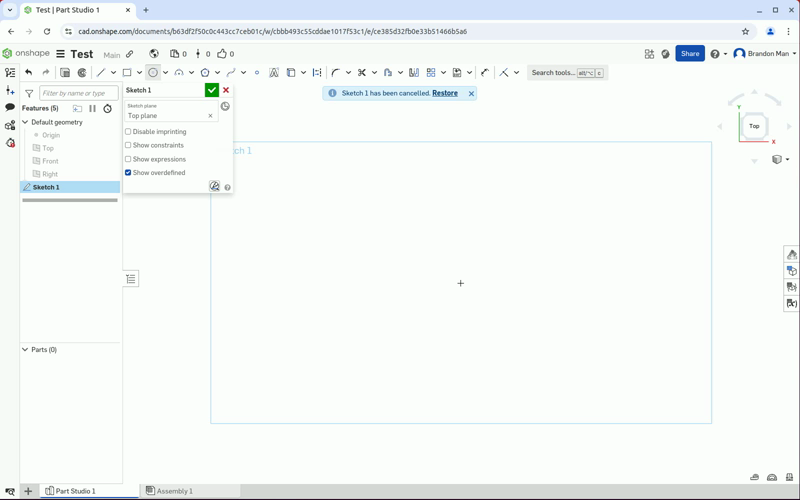
click(460, 282)
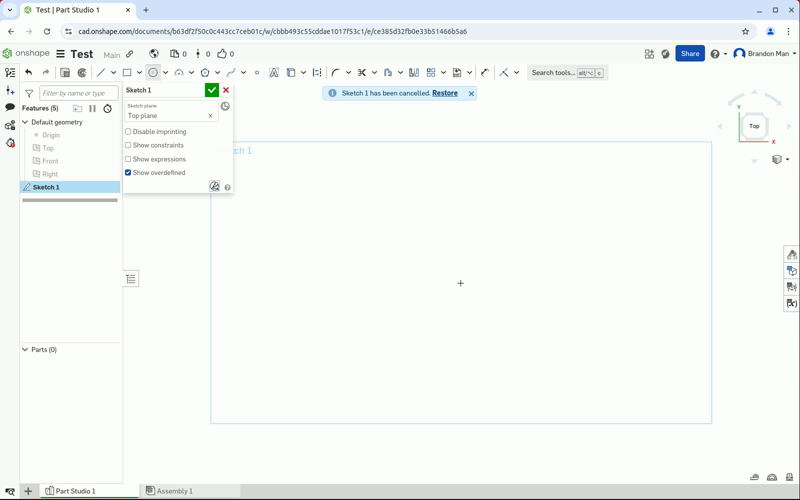
key_up(shift)
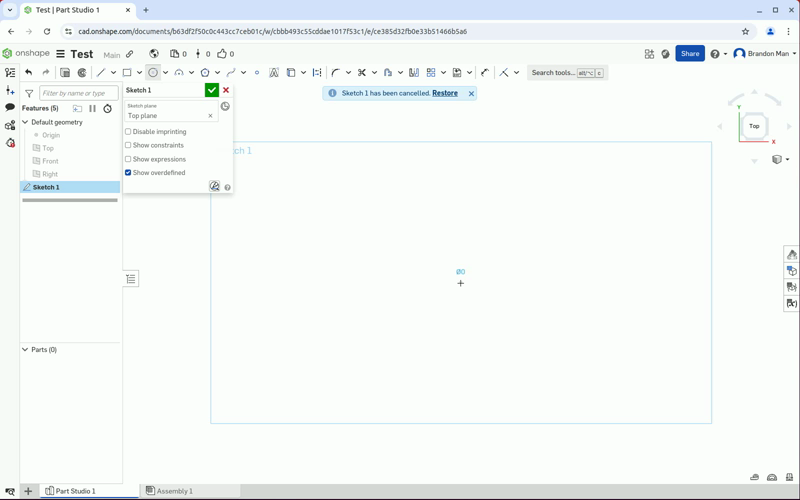
mouse_move(525, 282)
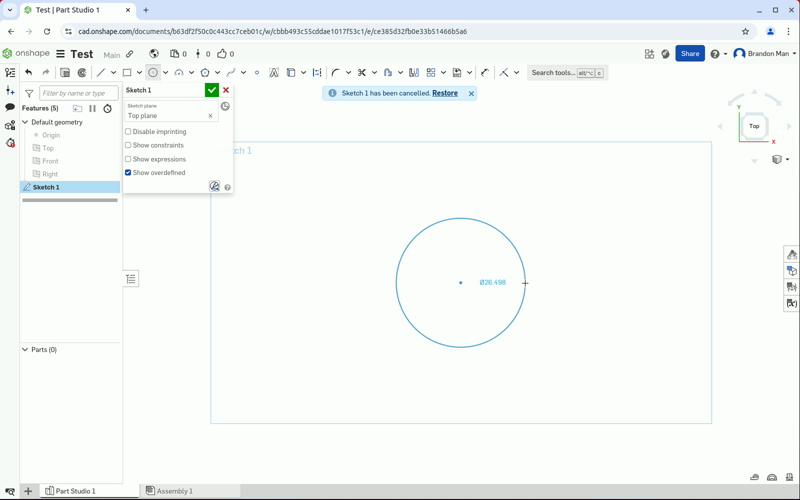
click(525, 282)
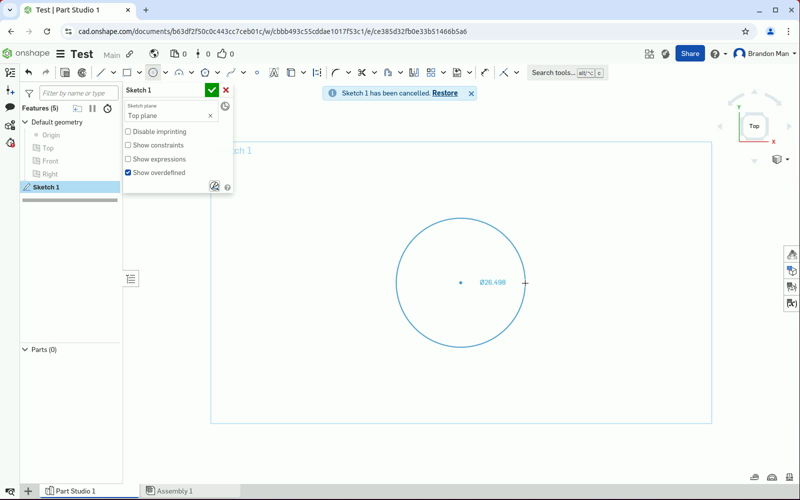
key(esc)
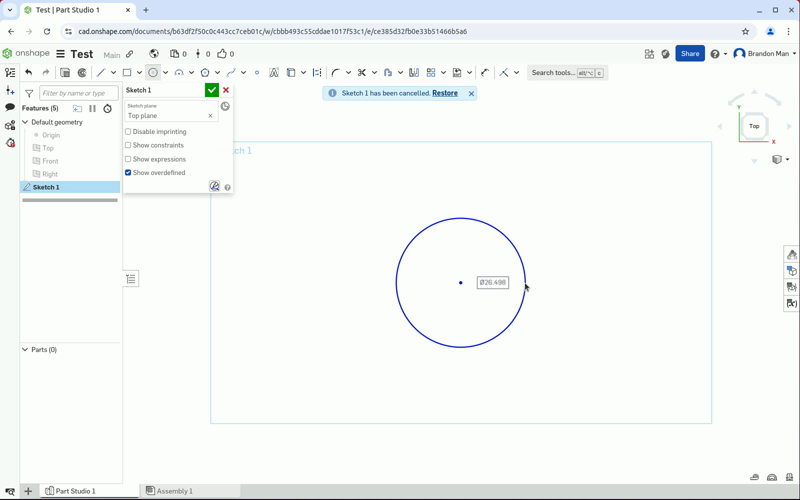
key(c)
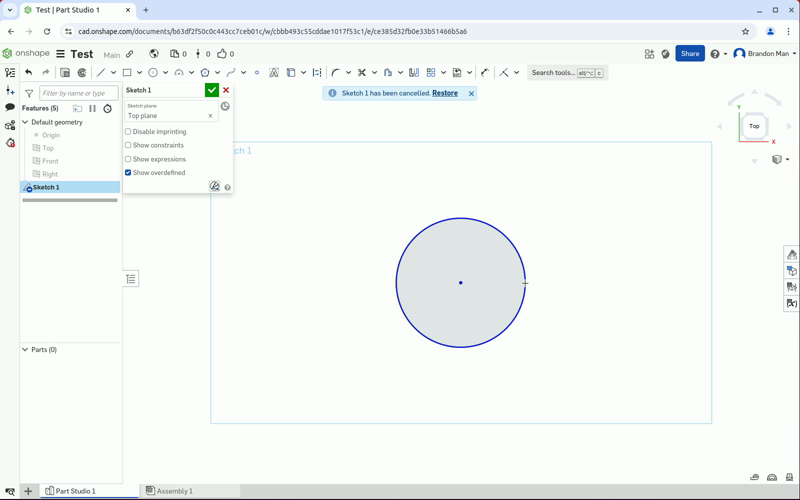
key_down(shift)
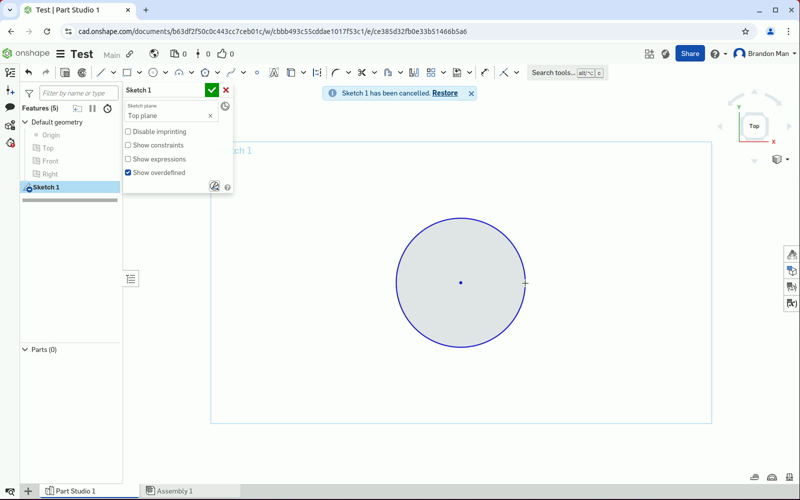
mouse_move(460, 282)
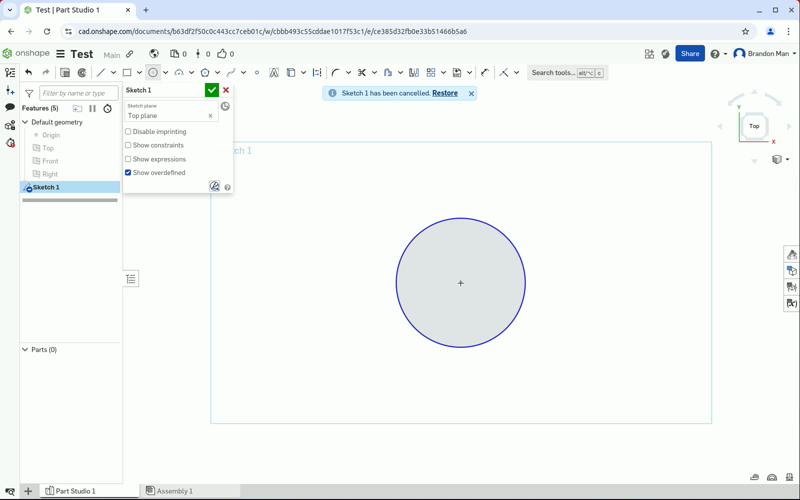
click(460, 282)
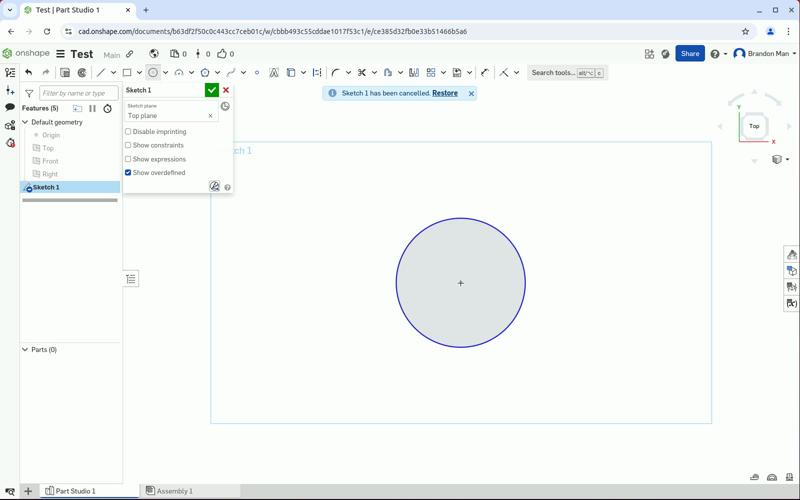
key_up(shift)
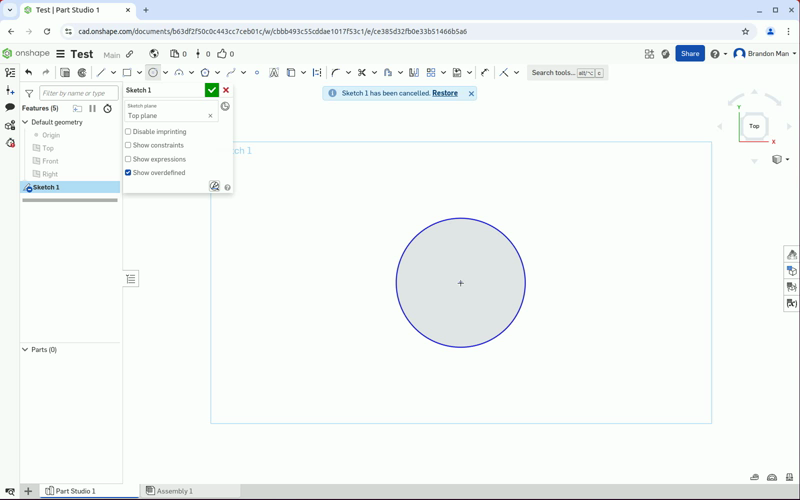
mouse_move(489, 282)
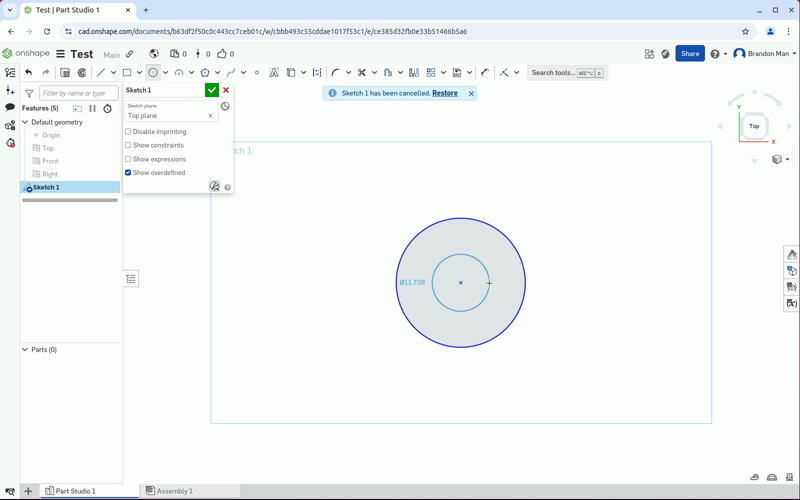
click(489, 282)
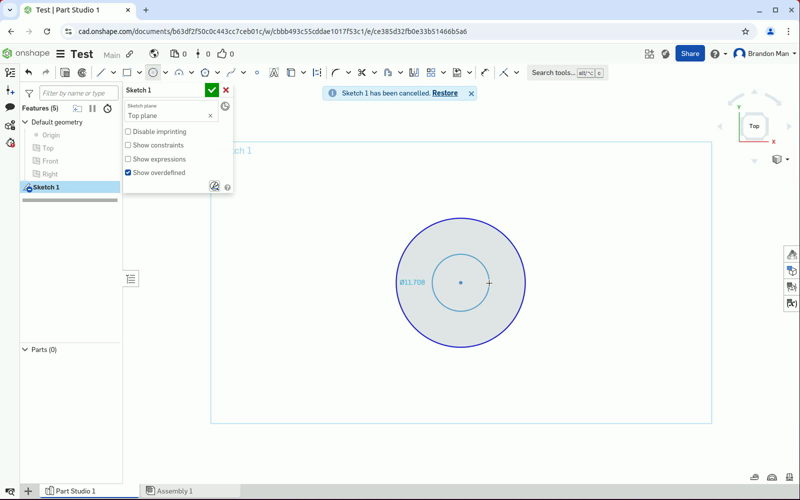
key(esc)
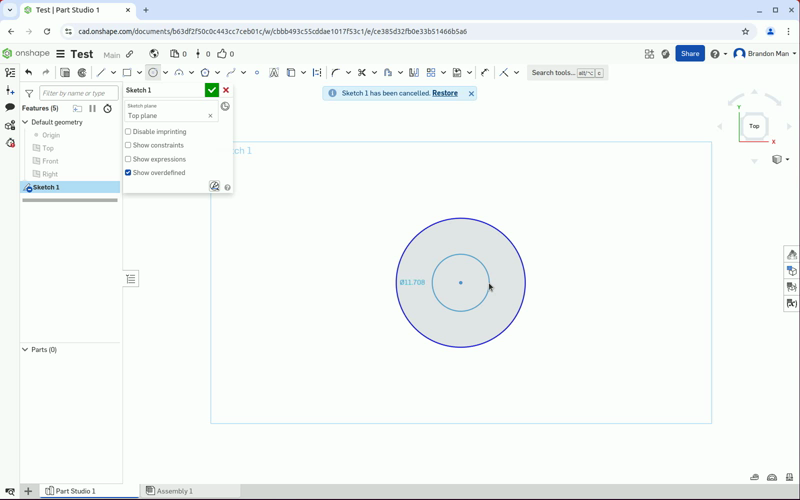
mouse_move(445, 229)
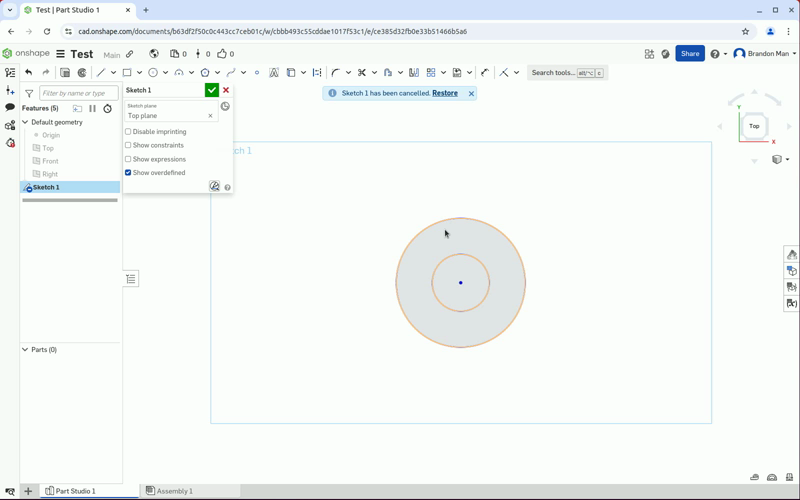
click(445, 229)
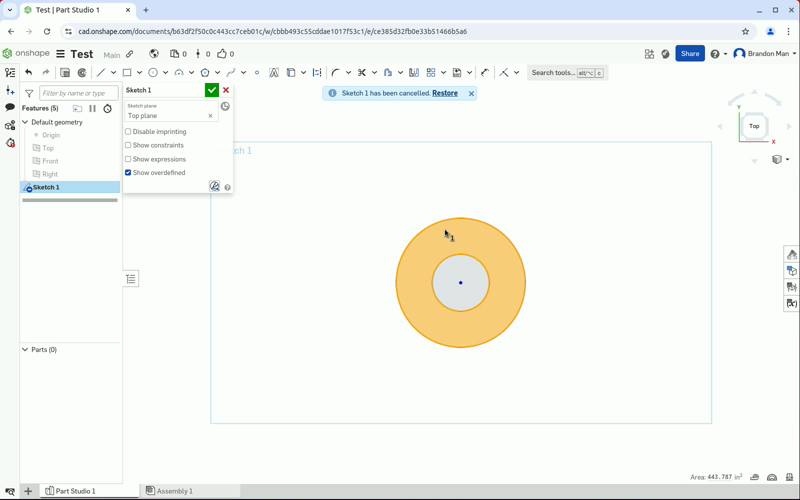
mouse_move(73, 352)
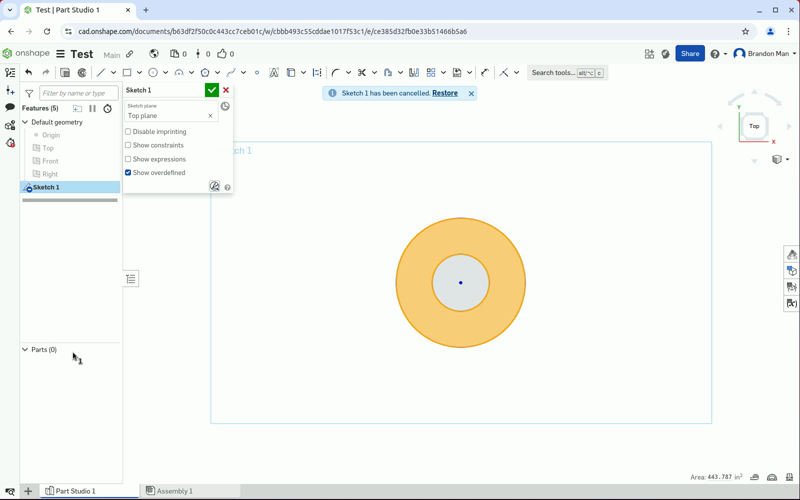
key(shift+y)
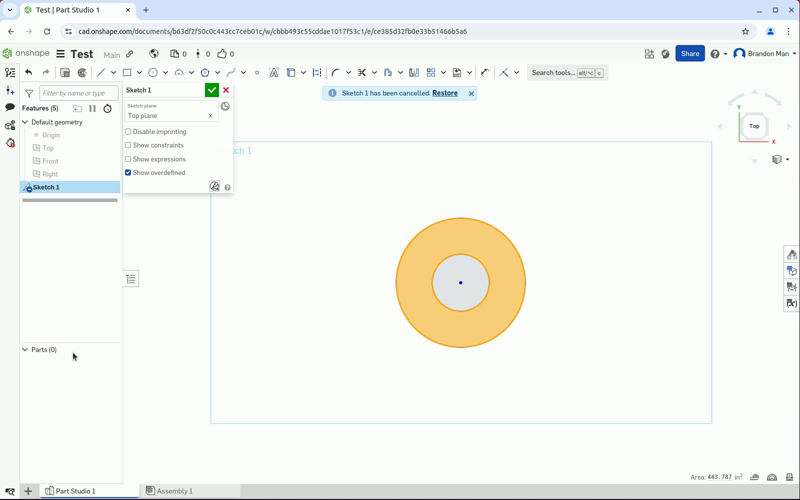
key(shift+e)
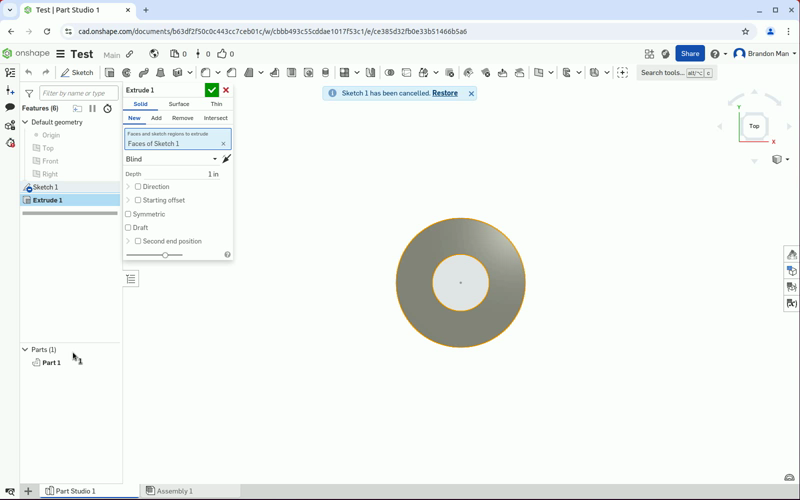
mouse_move(143, 106)
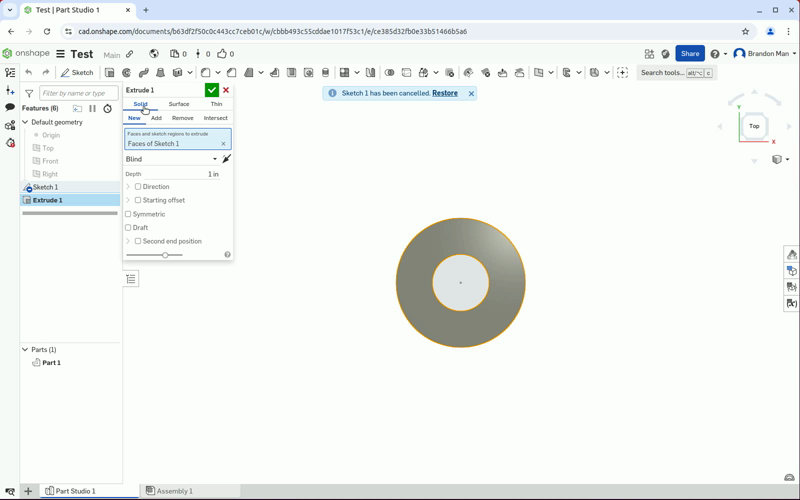
click(143, 106)
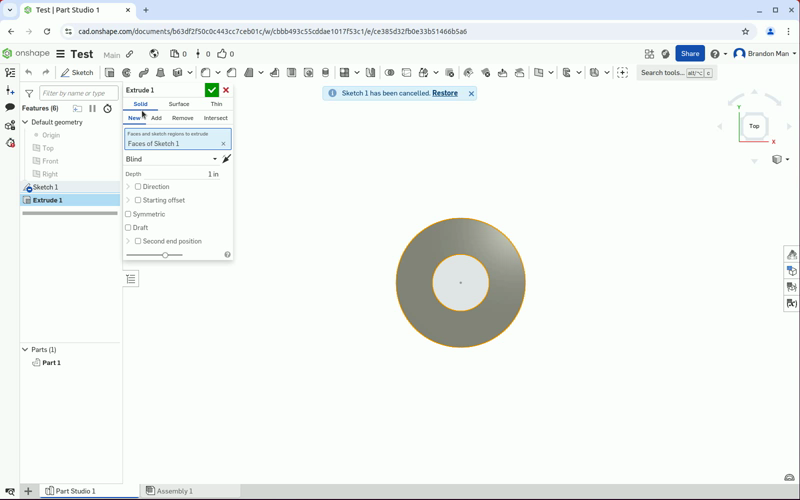
mouse_move(137, 120)
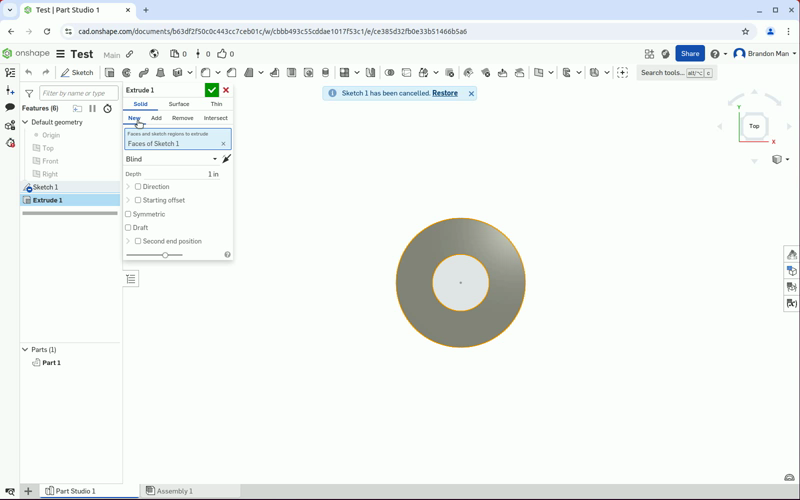
click(137, 120)
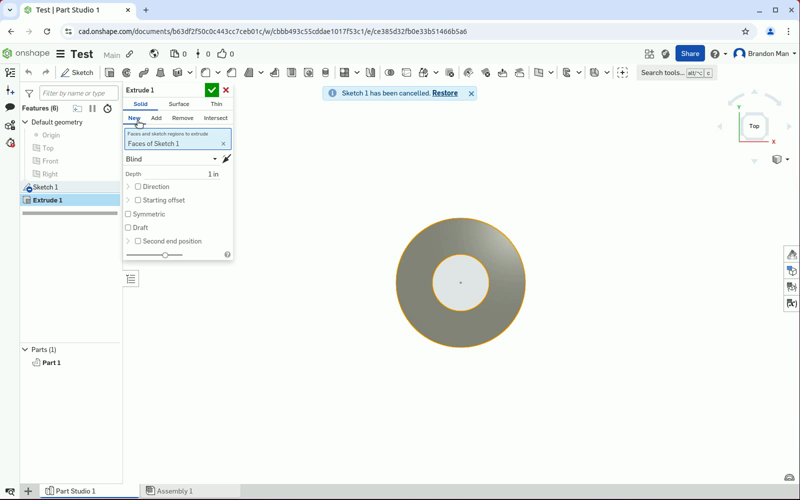
key(tab, 4)
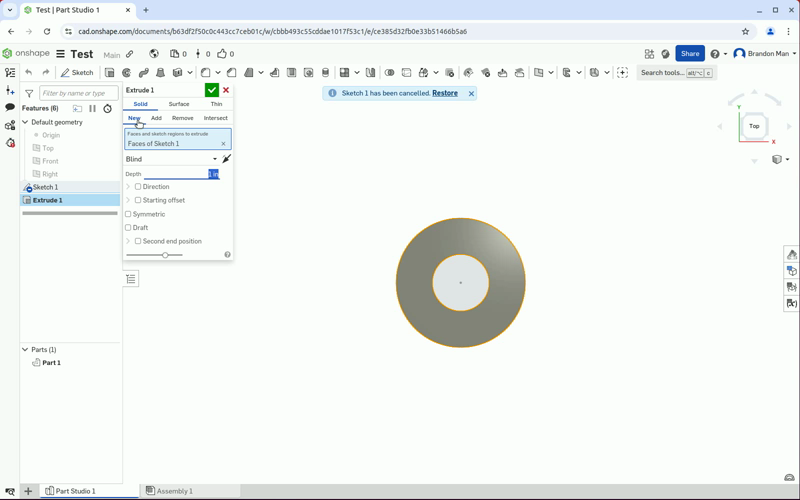
text(11.073)
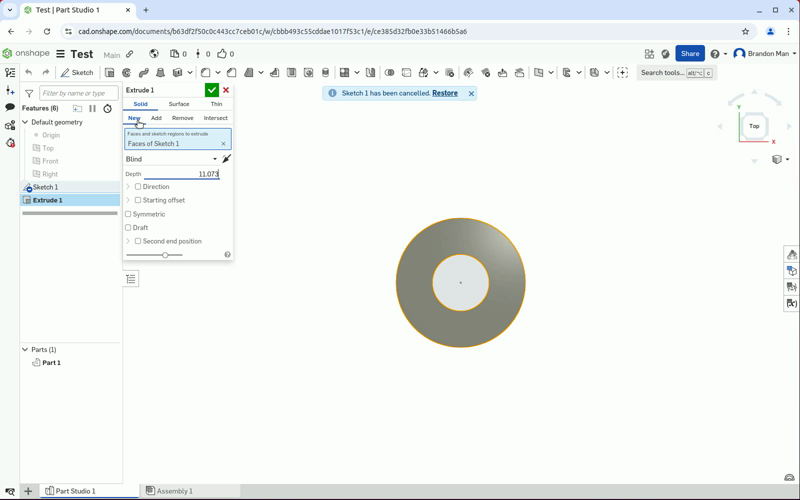
key(enter)
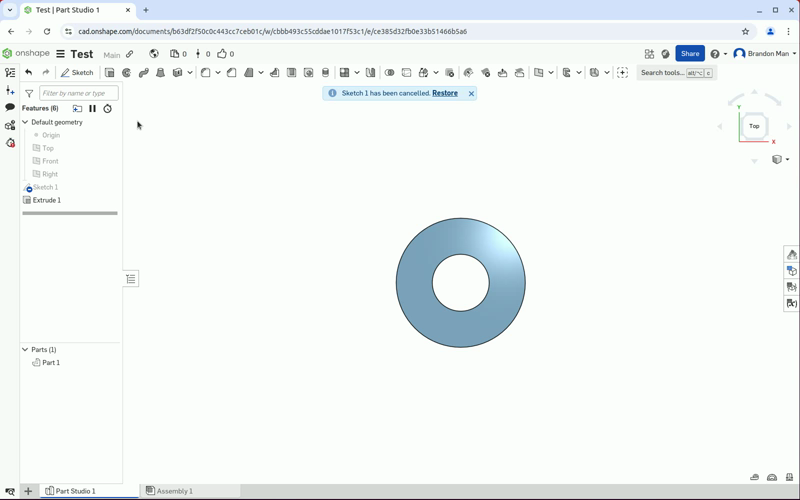
key(shift+h)
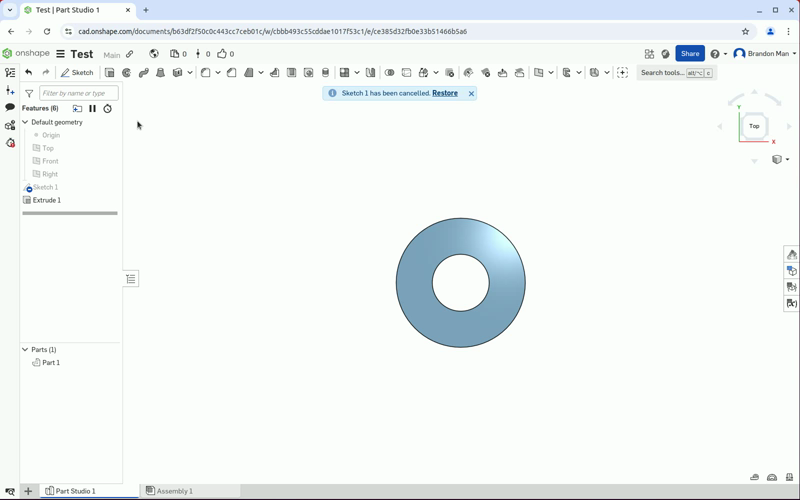
key(shift+h)
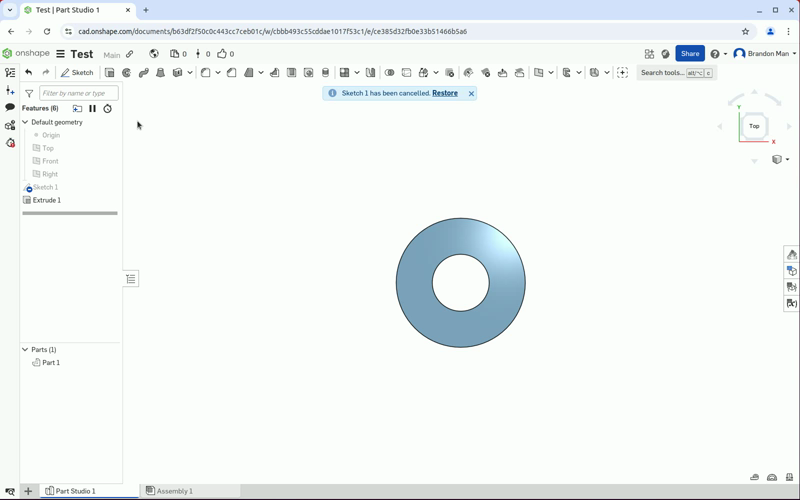
mouse_move(73, 189)
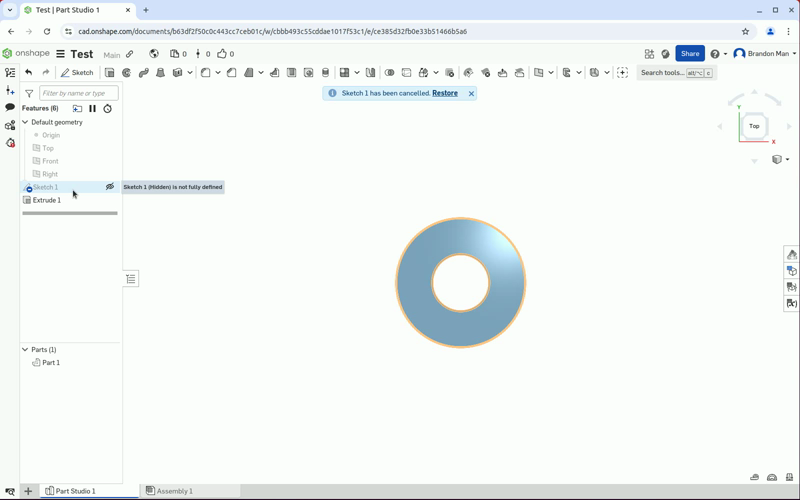
click(73, 189)
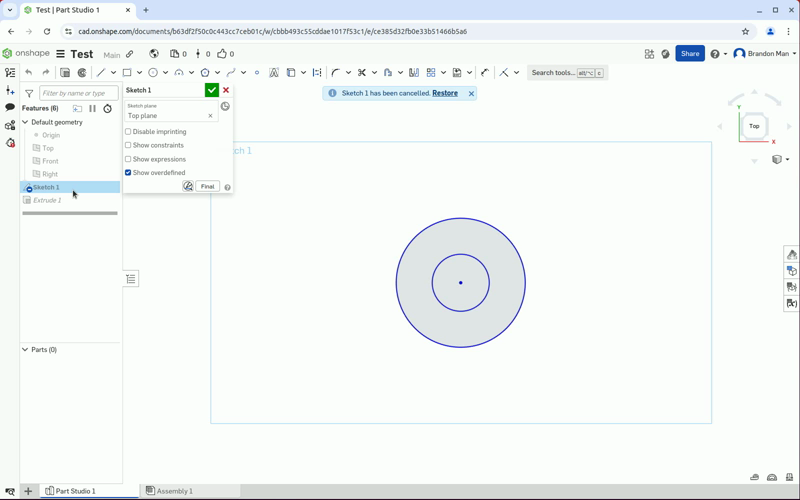
mouse_move(229, 92)
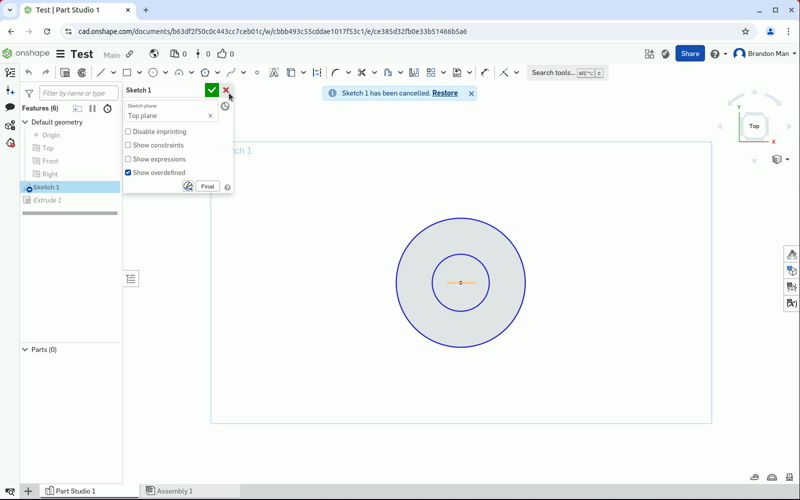
click(229, 92)
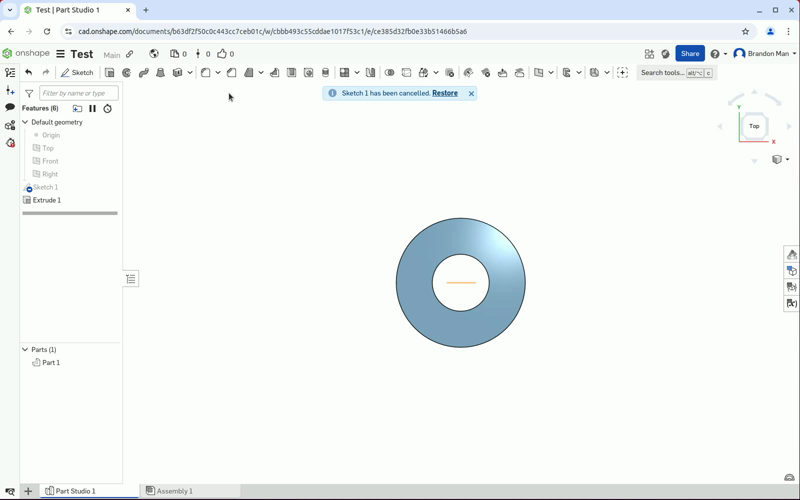
mouse_move(541, 75)
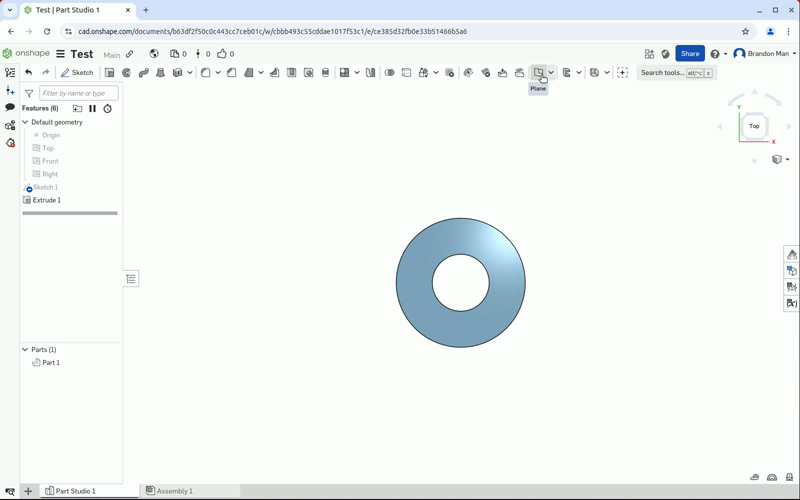
click(541, 75)
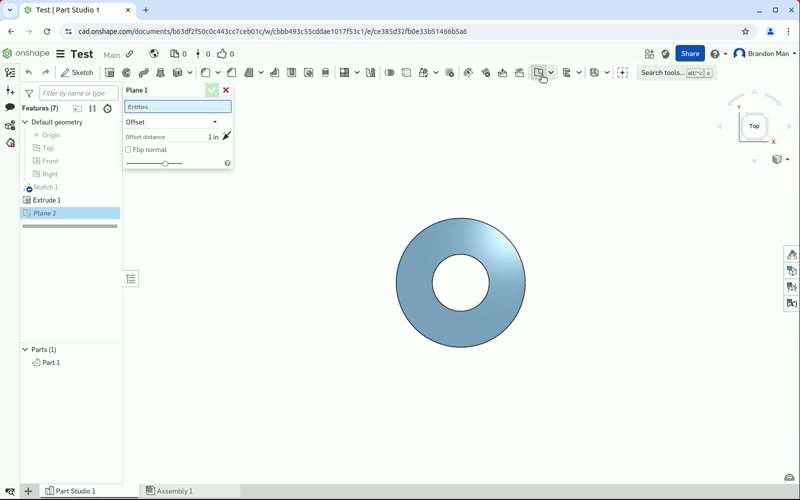
mouse_move(73, 150)
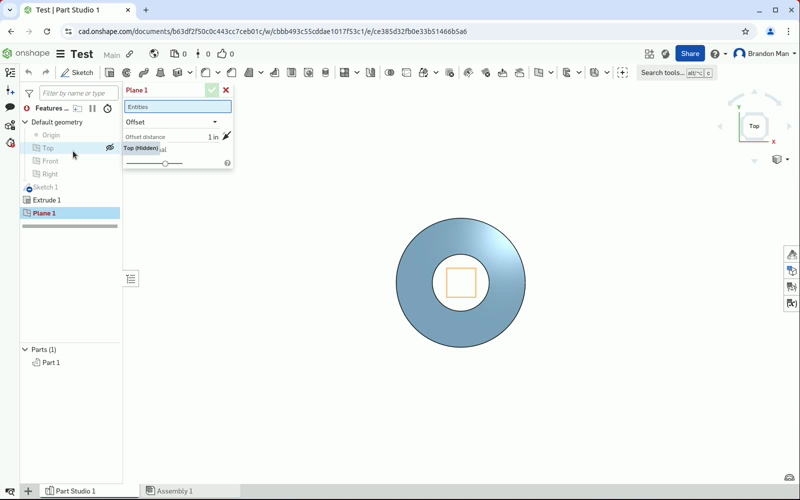
click(73, 150)
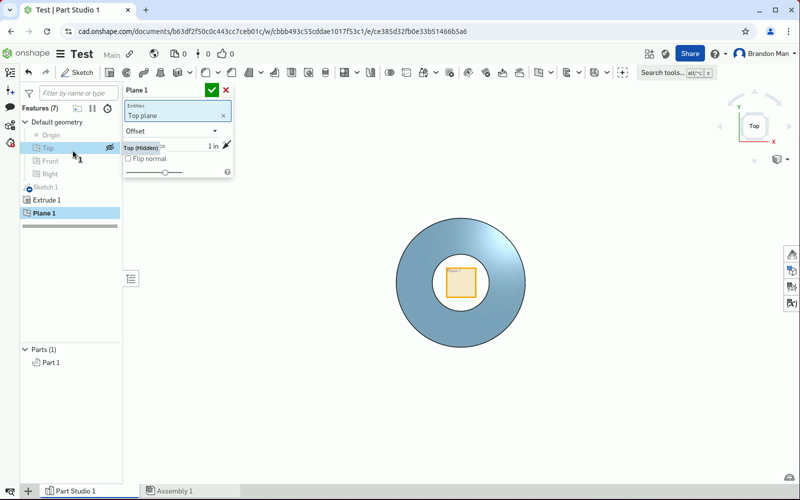
key(tab, 2)
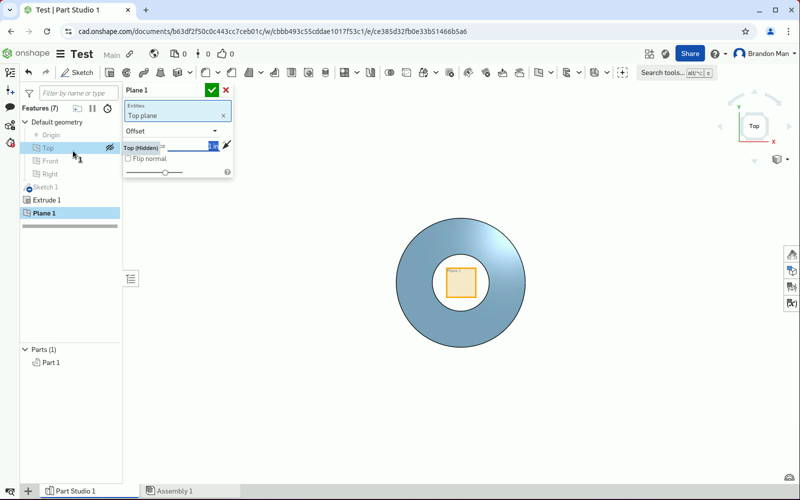
text(11.061)
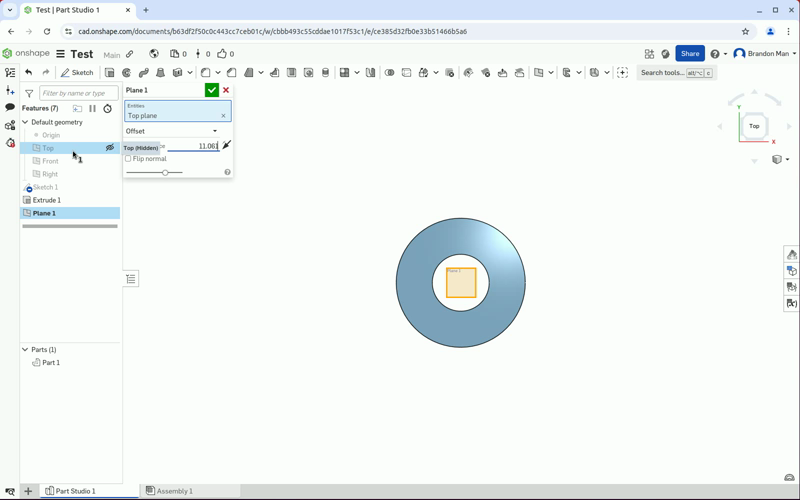
key(enter, 2)
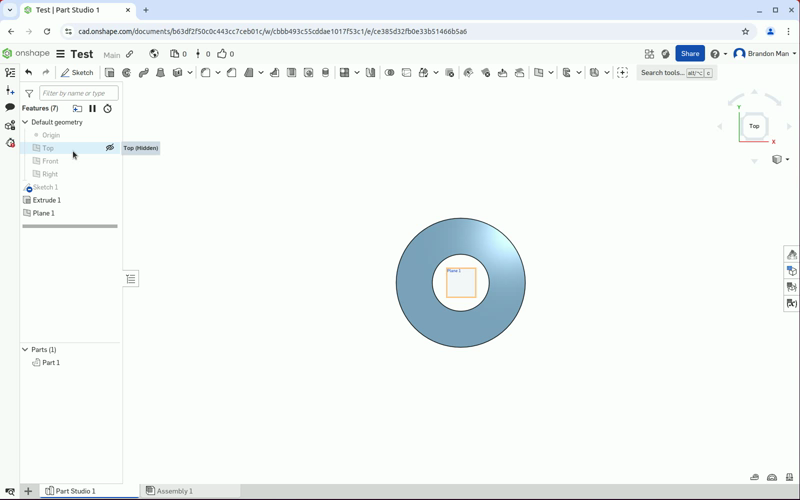
key(shift+s)
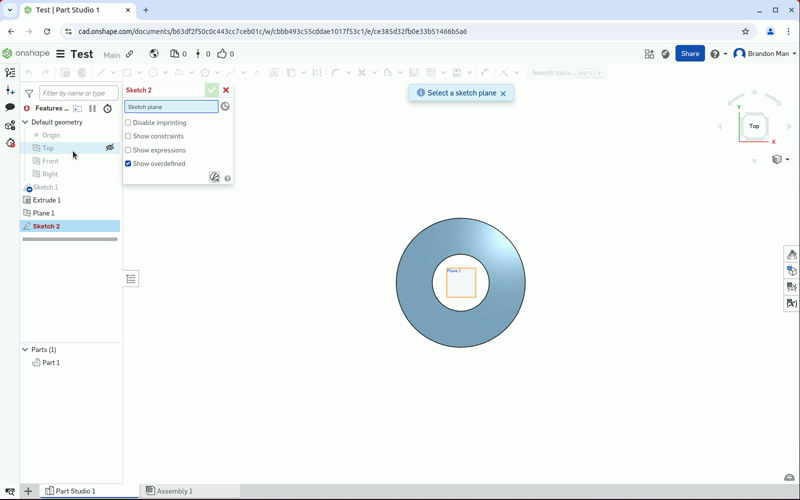
mouse_move(73, 215)
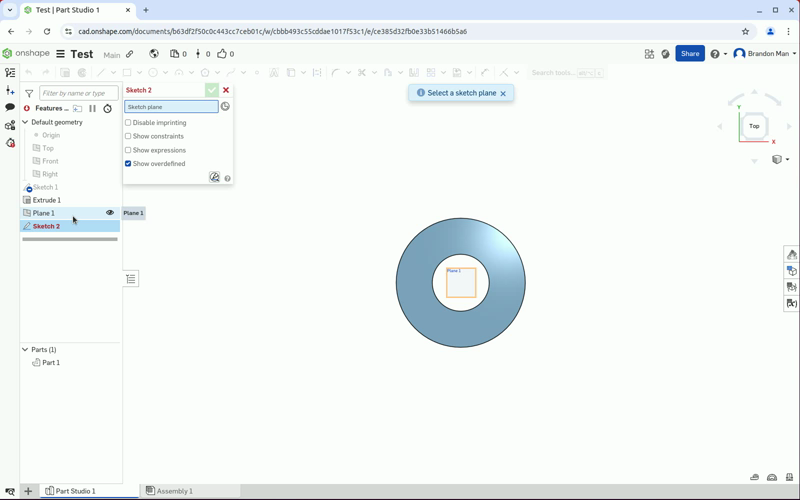
click(73, 215)
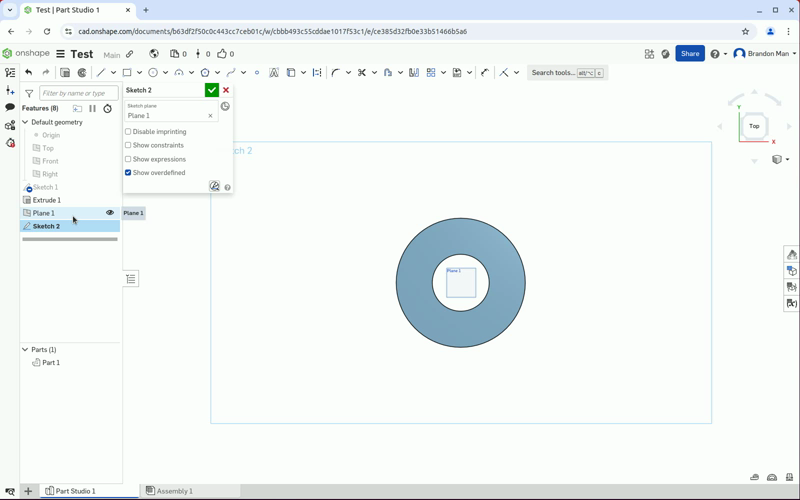
mouse_move(73, 352)
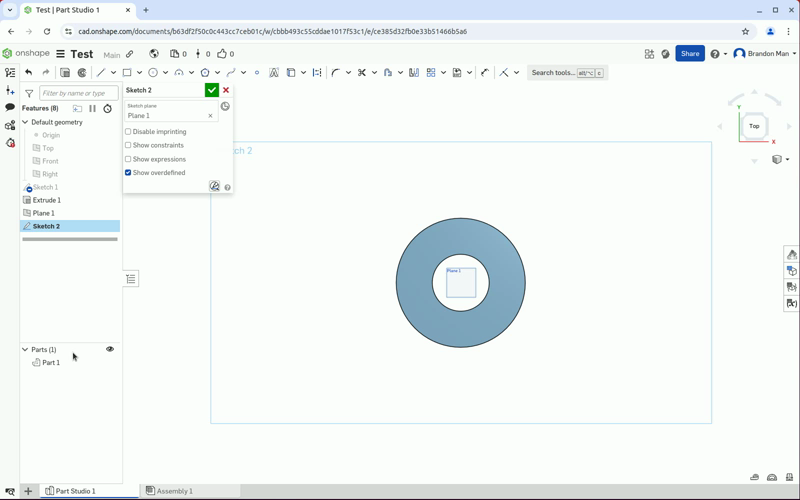
key(y)
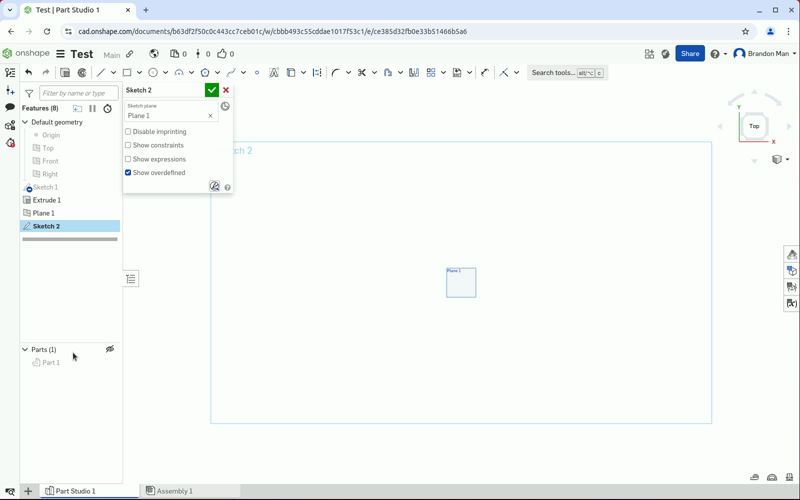
key(c)
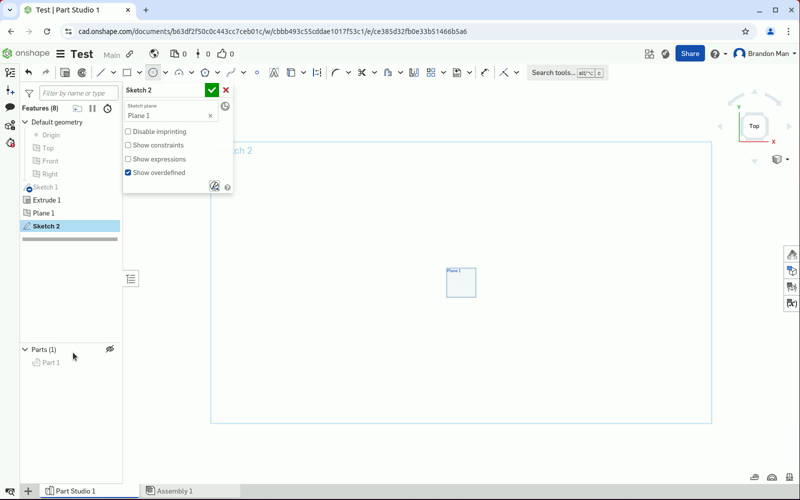
key_down(shift)
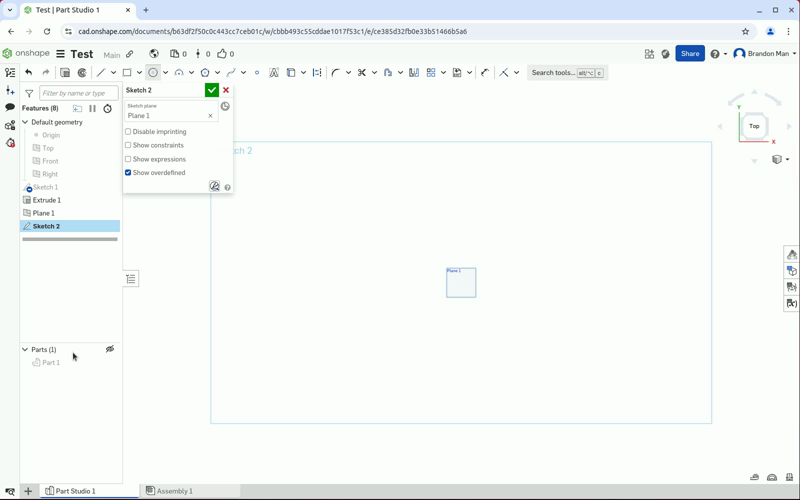
mouse_move(460, 282)
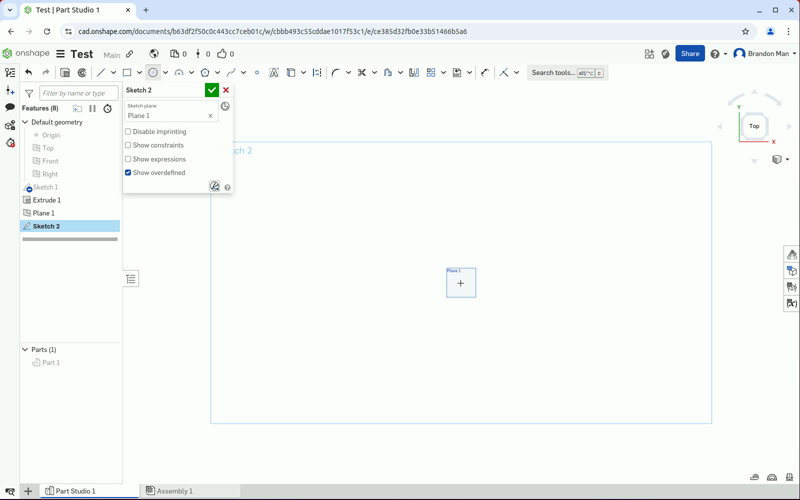
click(460, 282)
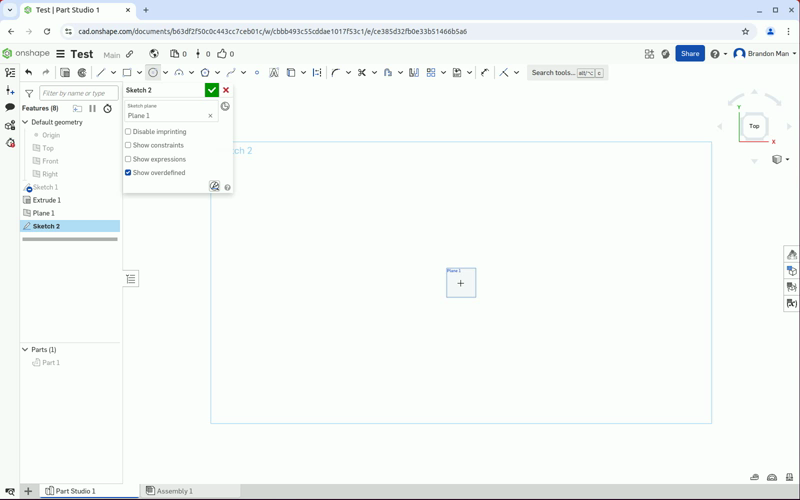
key_up(shift)
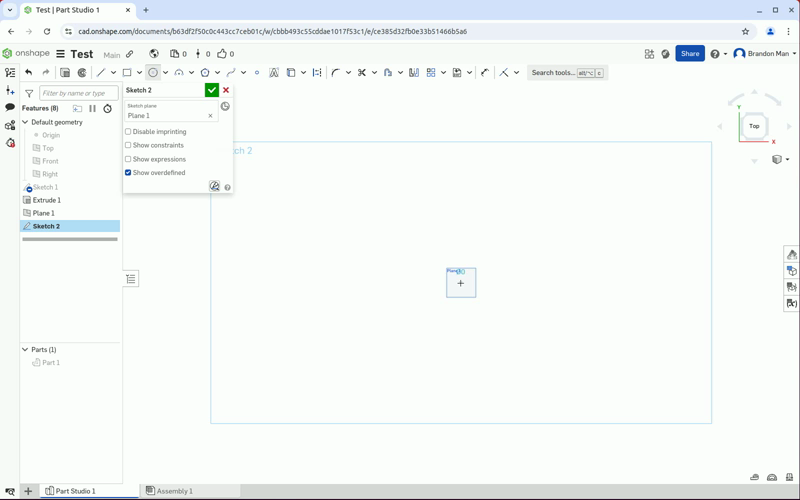
mouse_move(506, 282)
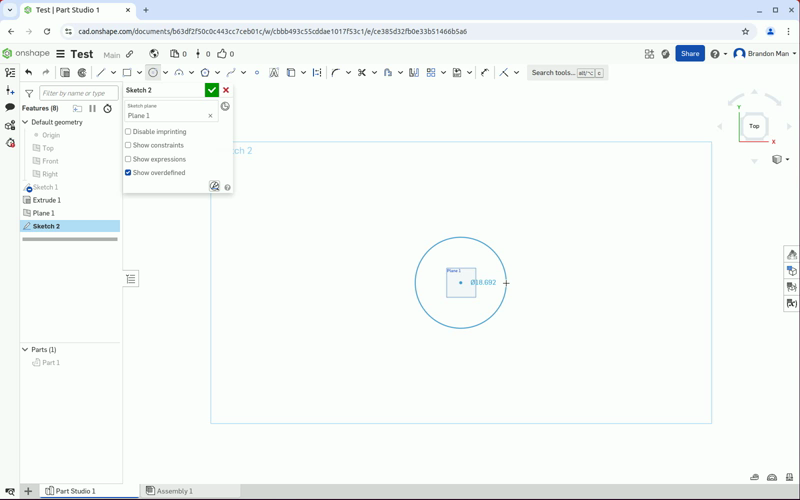
click(506, 282)
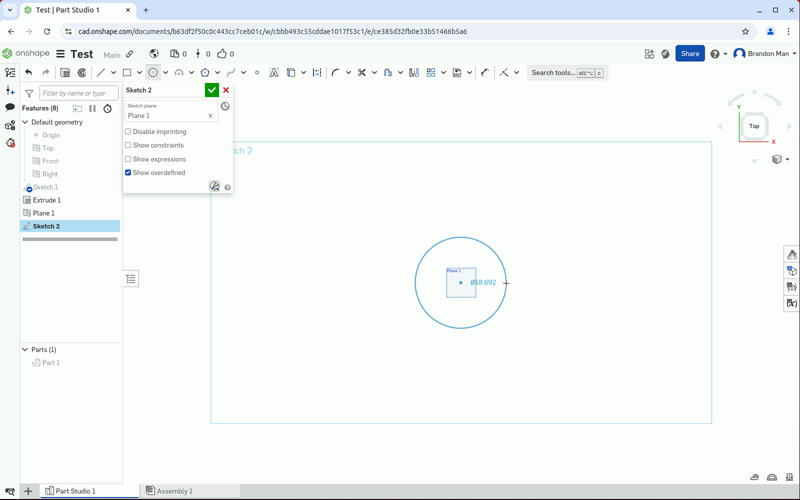
key(esc)
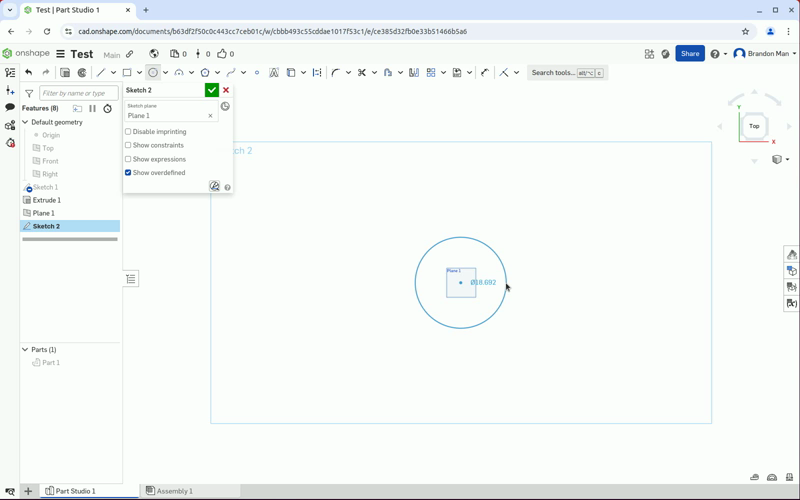
key(c)
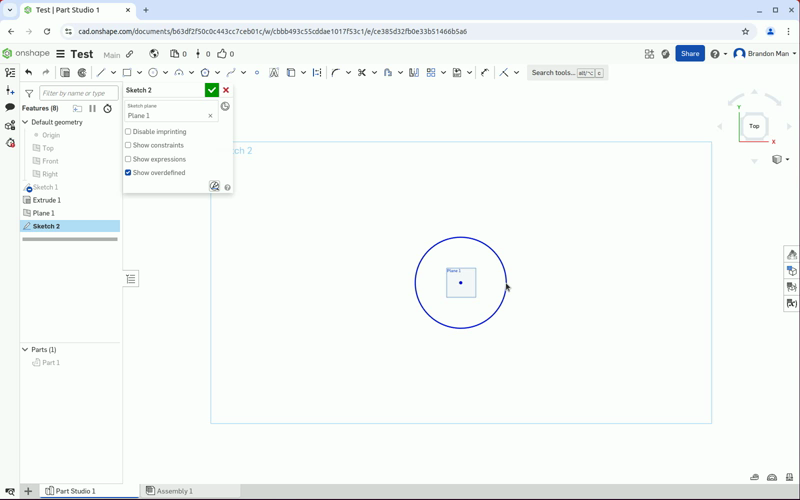
key_down(shift)
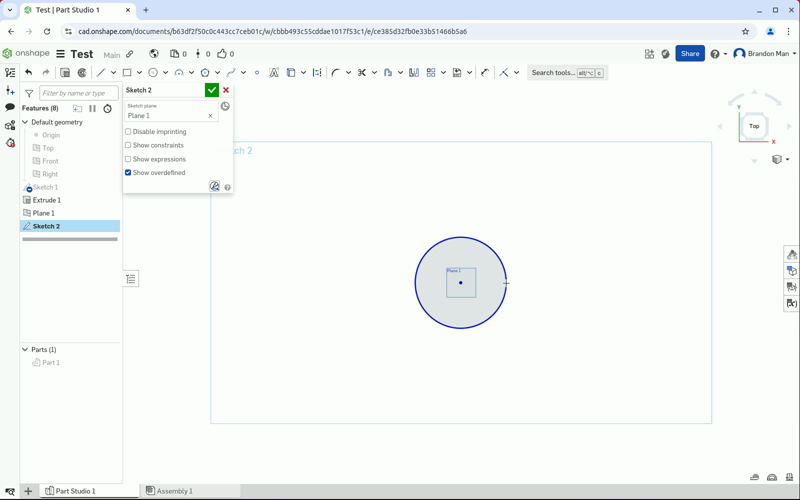
mouse_move(460, 282)
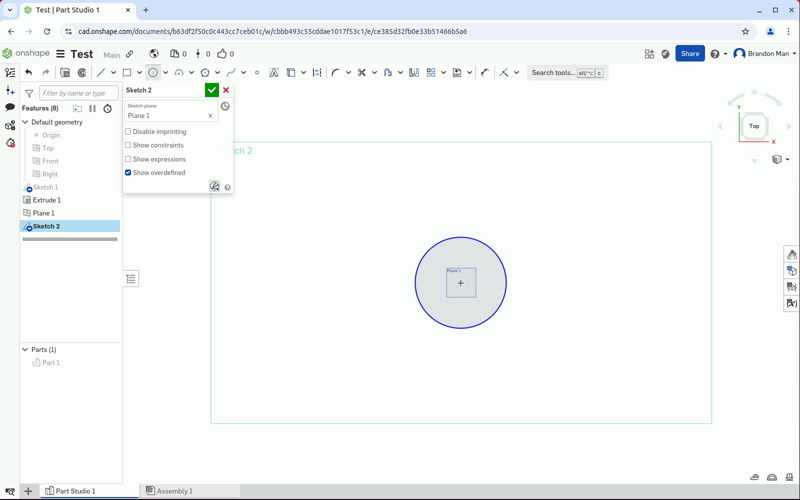
click(460, 282)
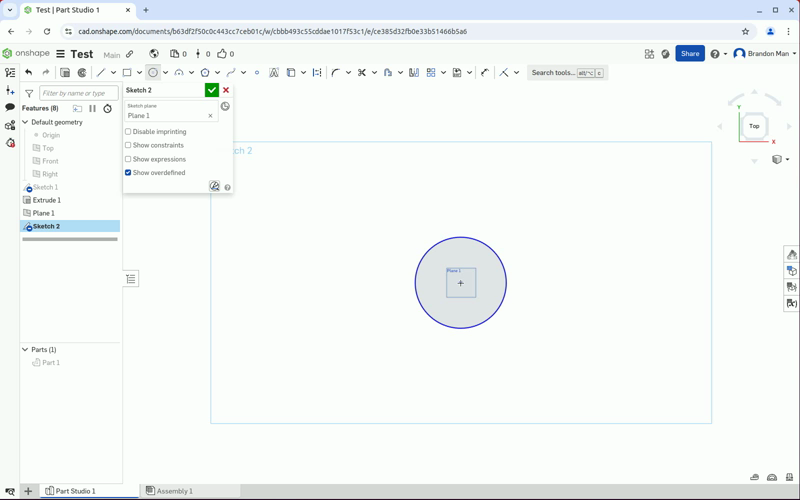
key_up(shift)
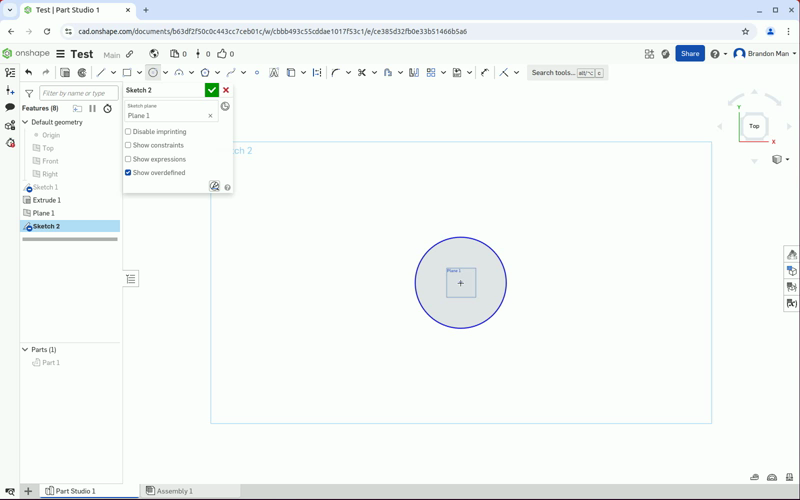
mouse_move(489, 282)
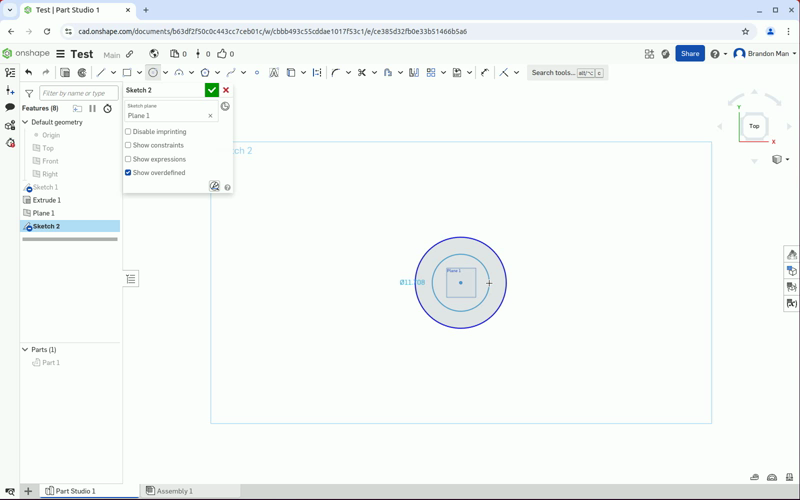
click(489, 282)
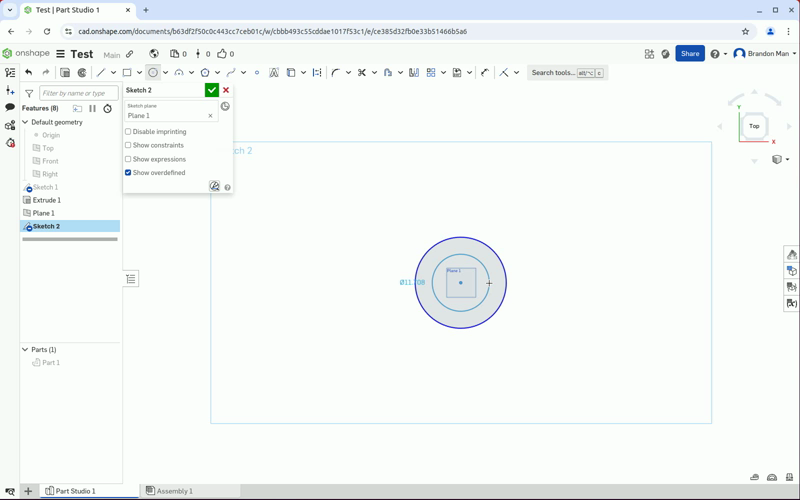
key(esc)
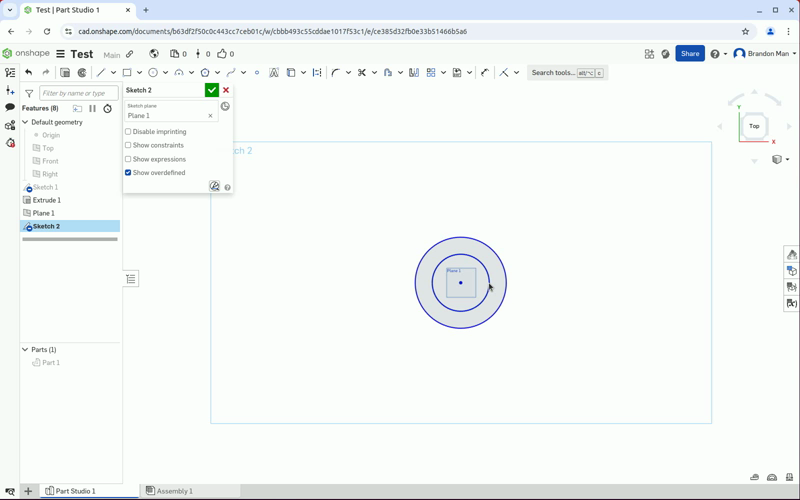
mouse_move(495, 293)
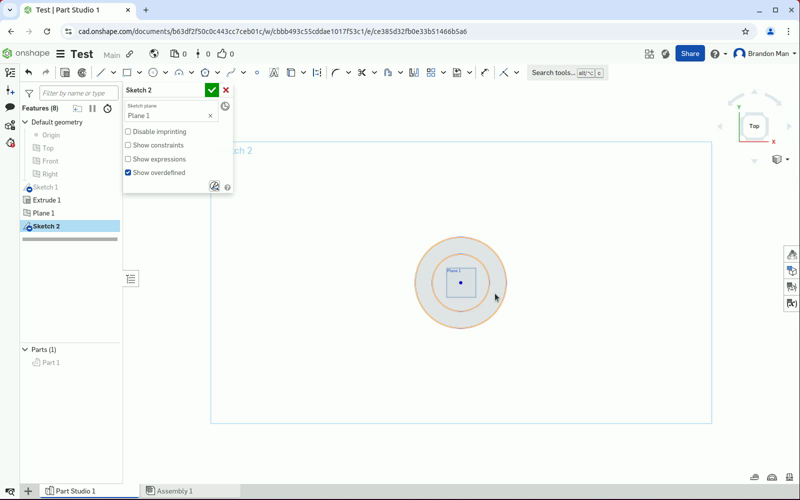
click(495, 293)
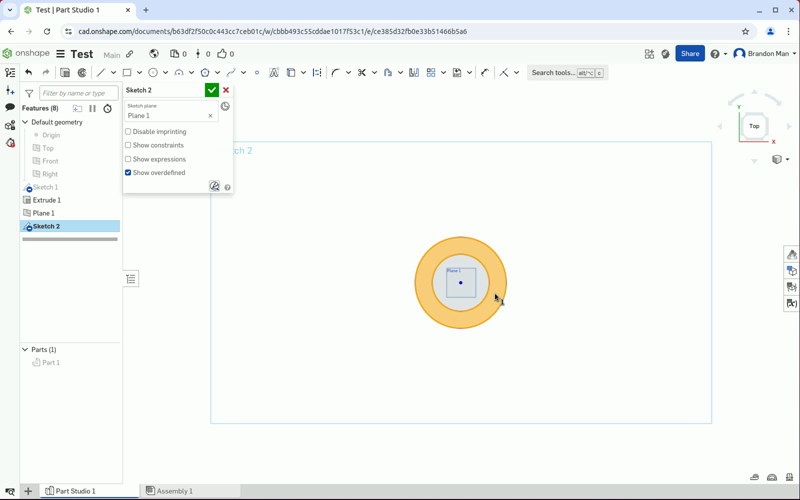
mouse_move(73, 352)
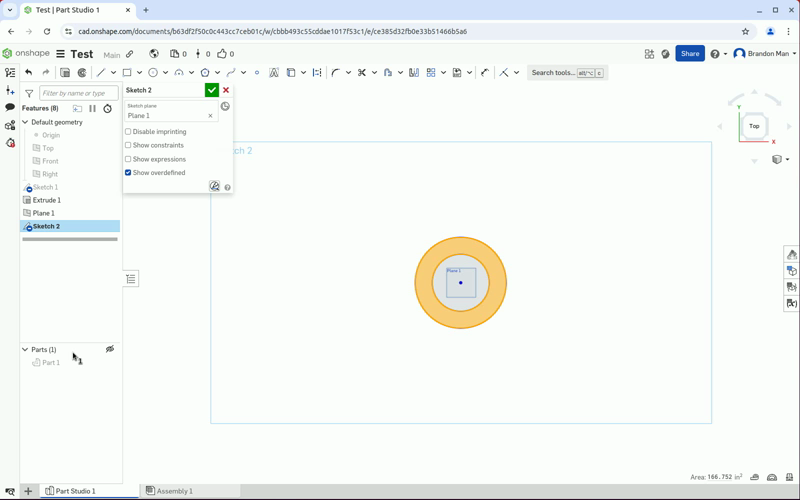
key(shift+y)
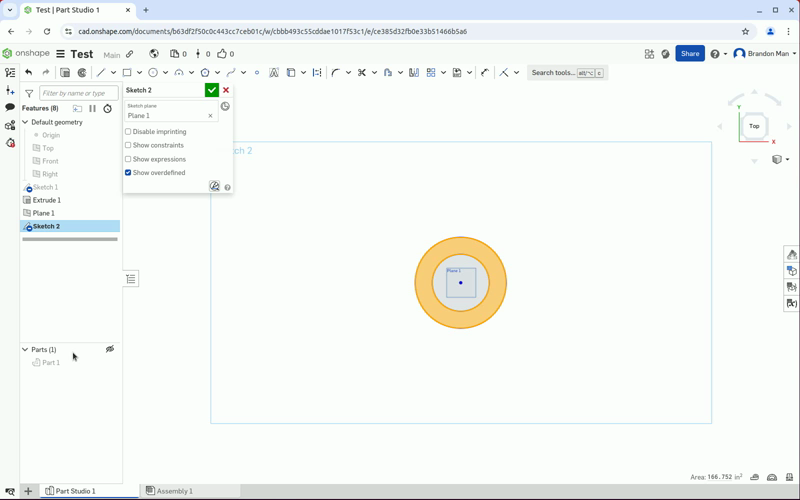
key(shift+e)
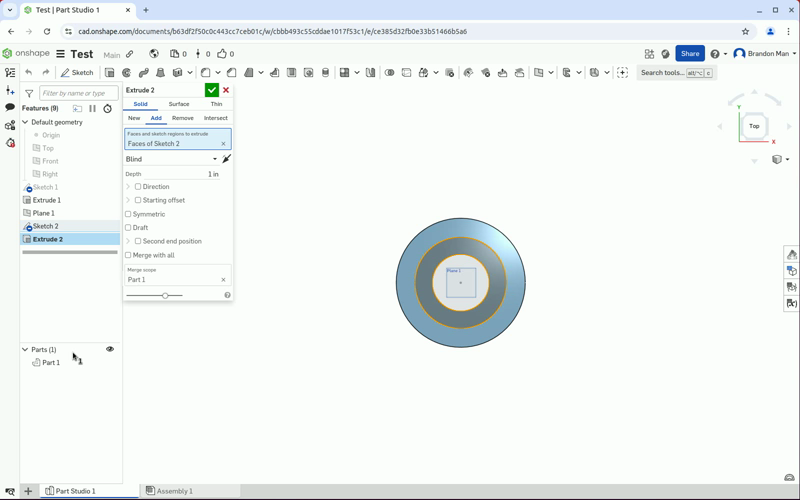
mouse_move(143, 106)
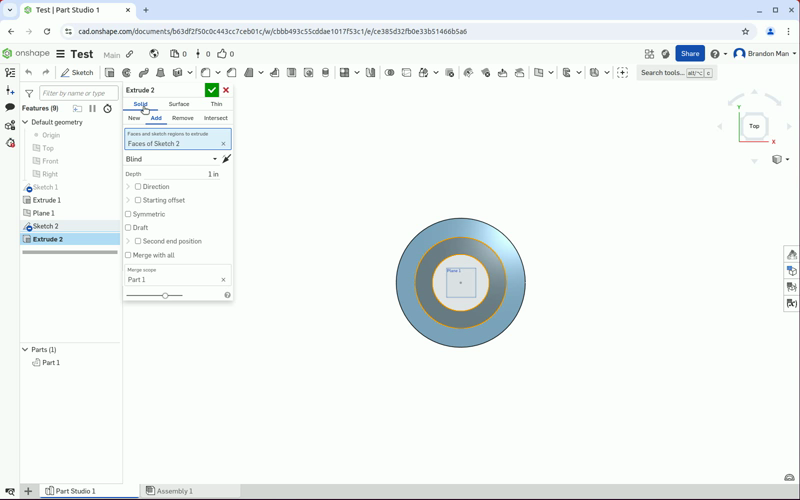
click(143, 106)
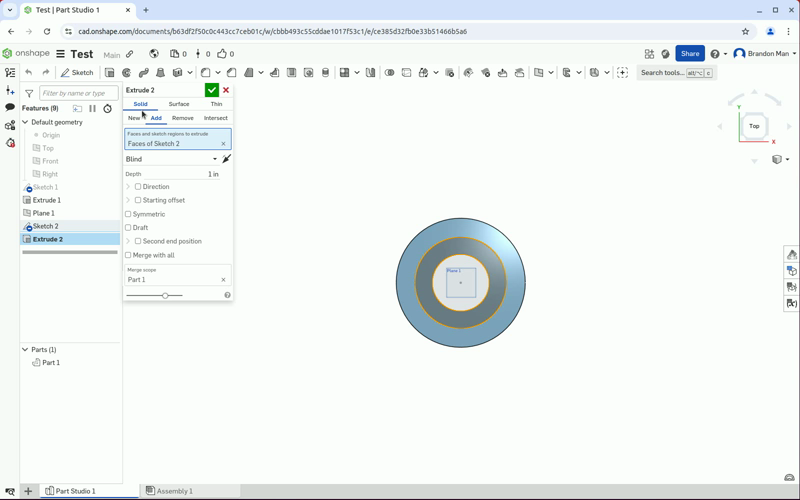
mouse_move(137, 120)
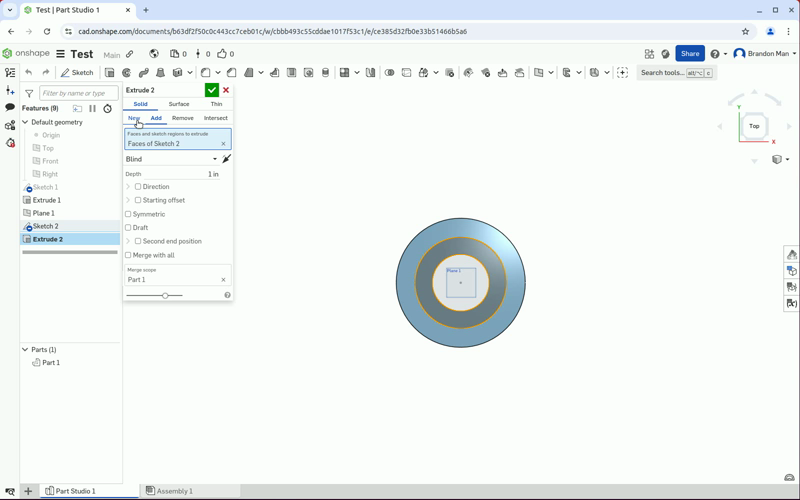
click(137, 120)
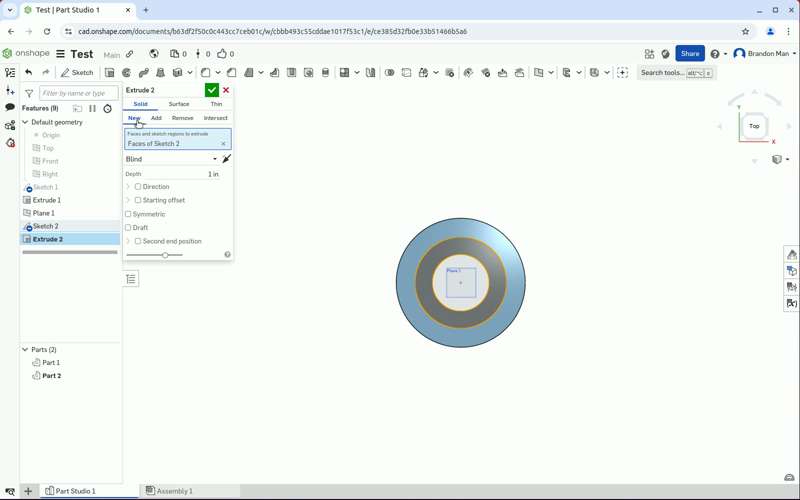
key(tab, 4)
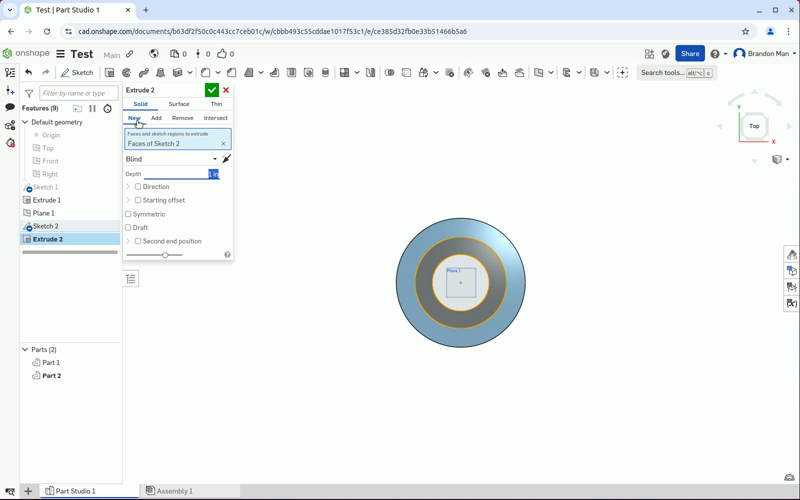
text(10.591)
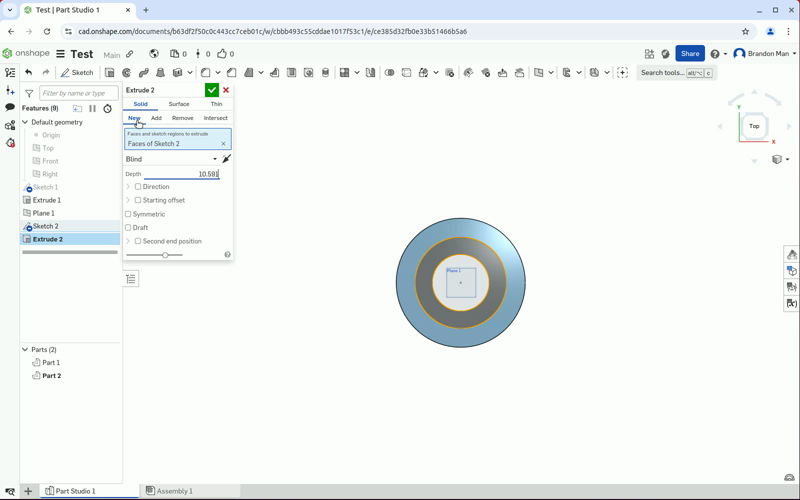
key(enter)
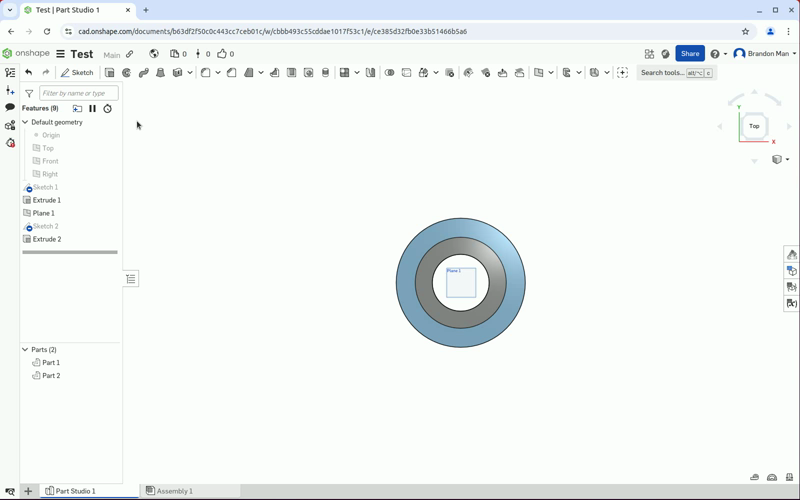
key(shift+h)
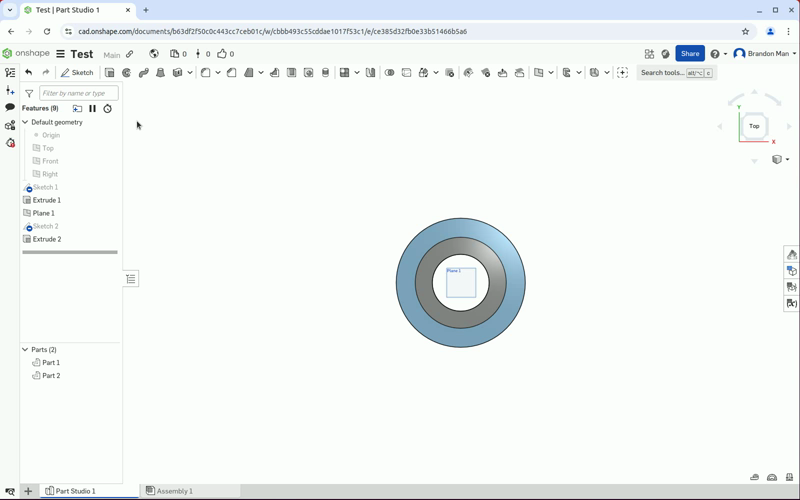
key(shift+h)
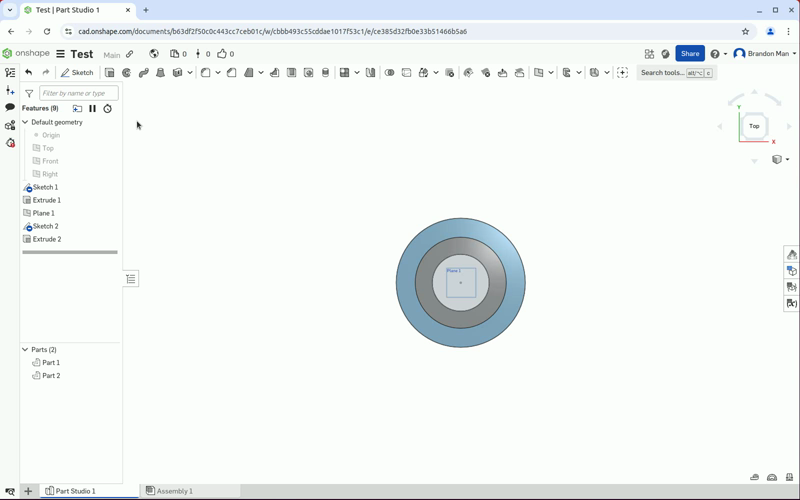
key(shift+7)
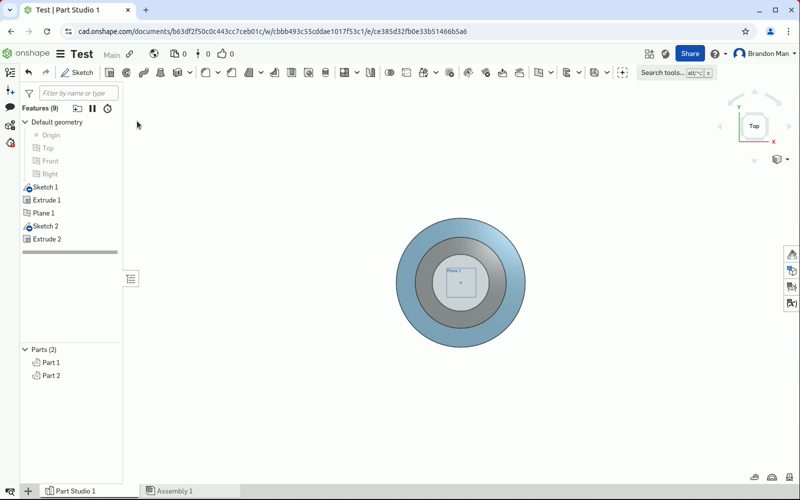
key(up, 3)
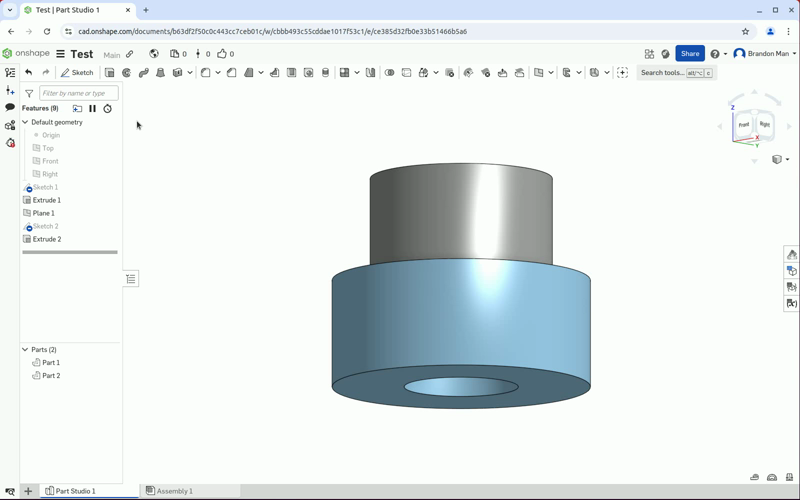
key(left, 3)
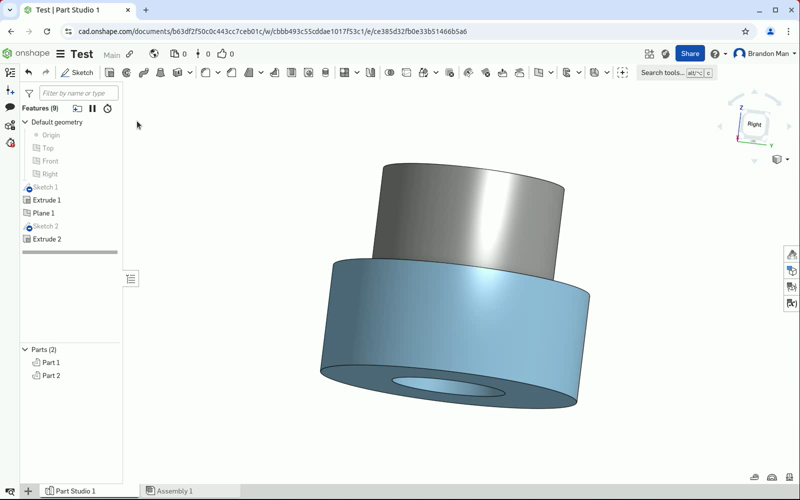
key(right, 3)
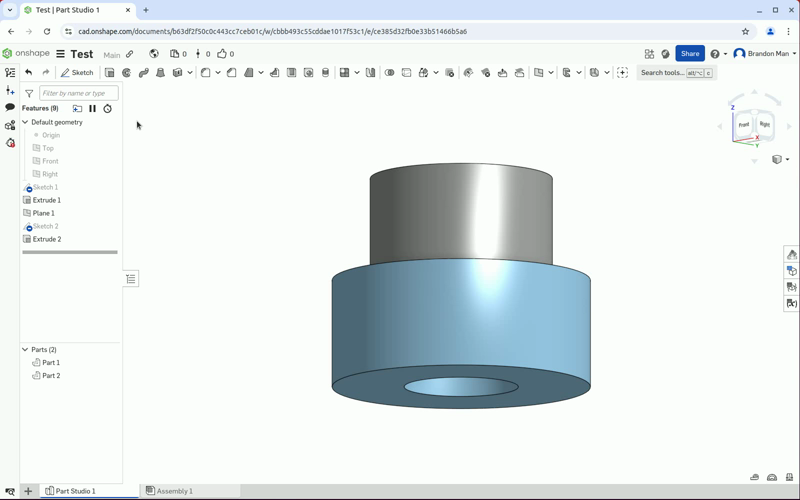
key(down, 3)
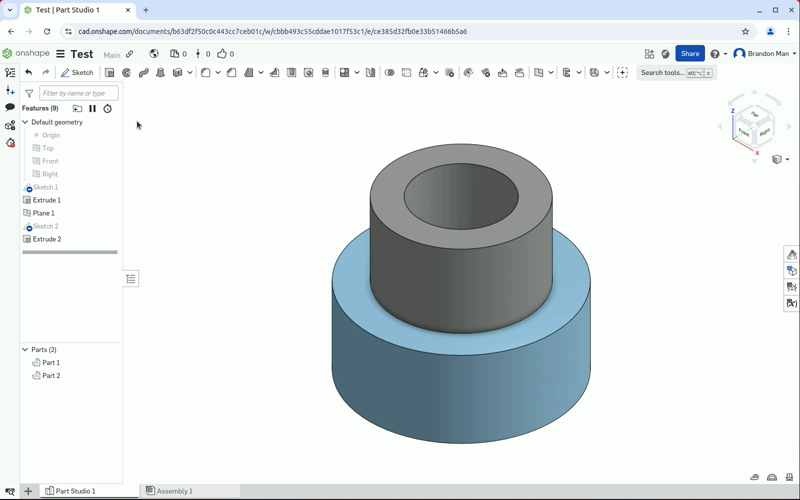
mouse_move(73, 189)
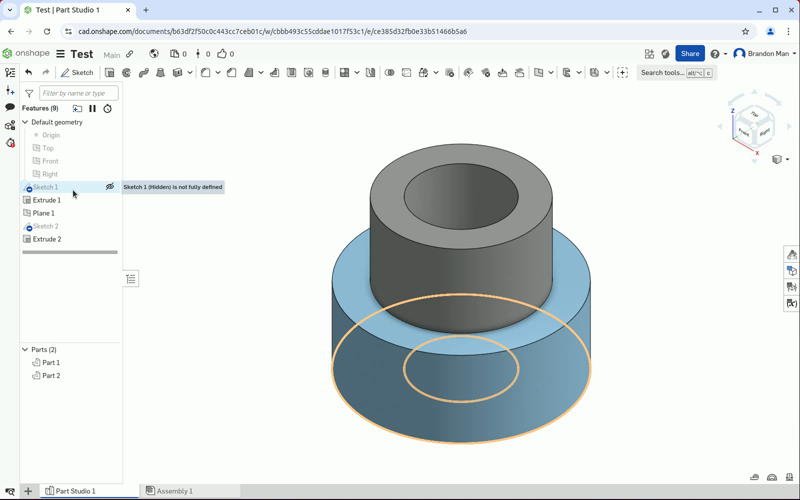
click(73, 189)